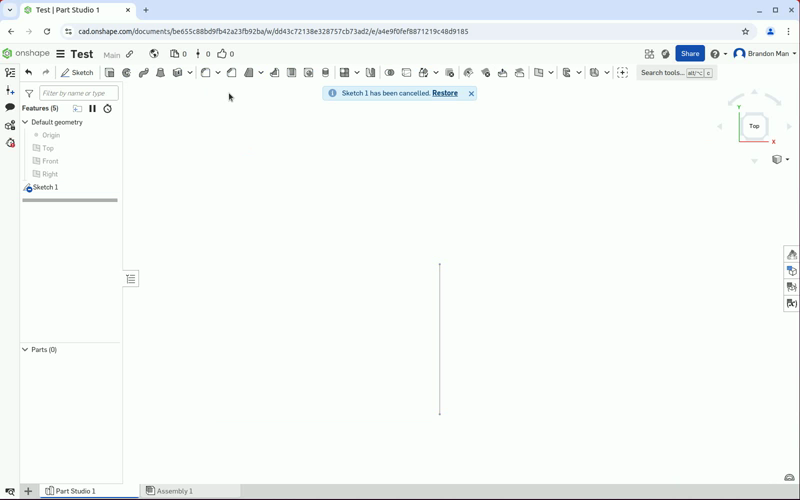
key(shift+h)
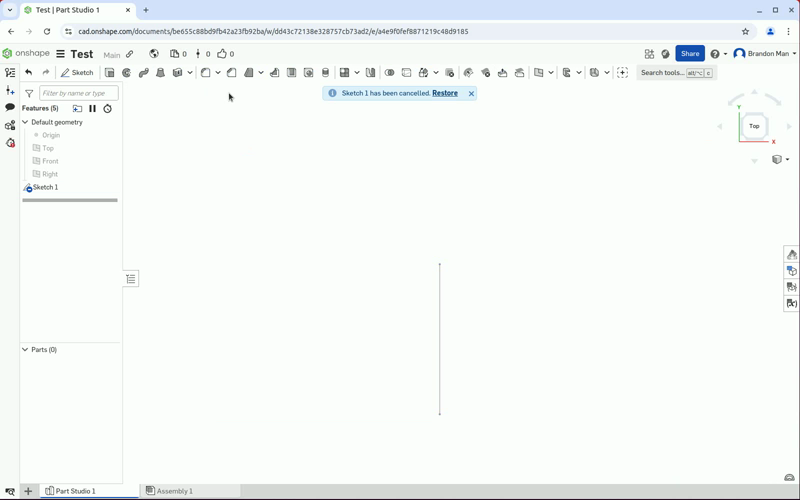
key(shift+s)
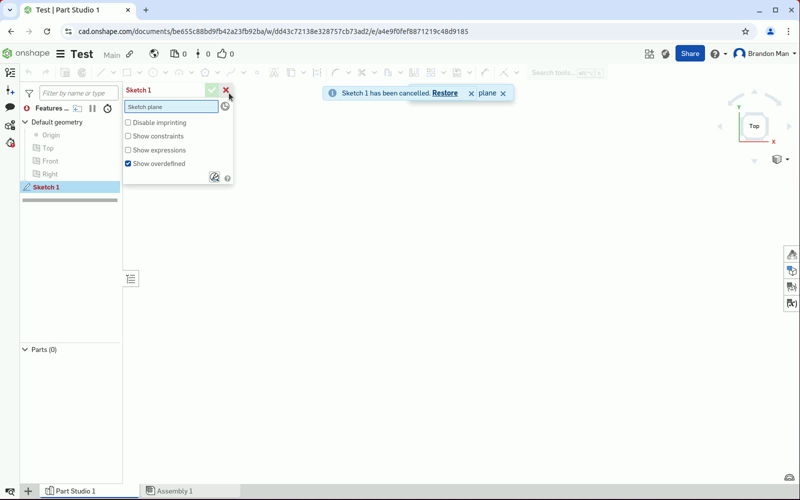
mouse_move(73, 150)
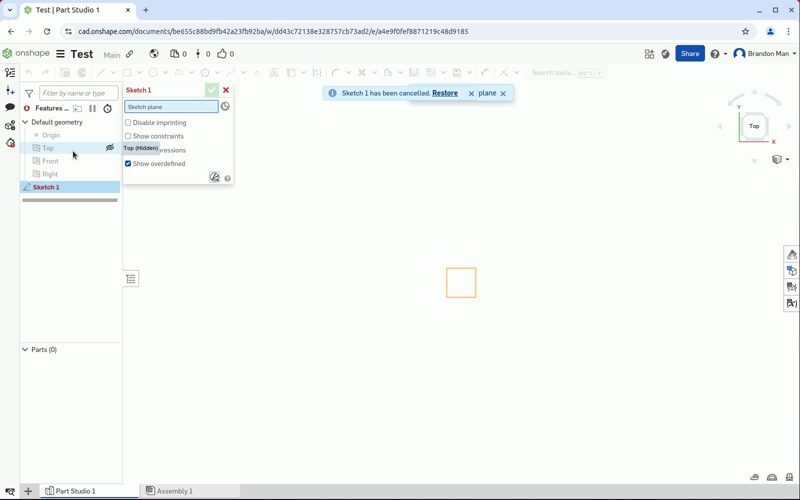
click(73, 150)
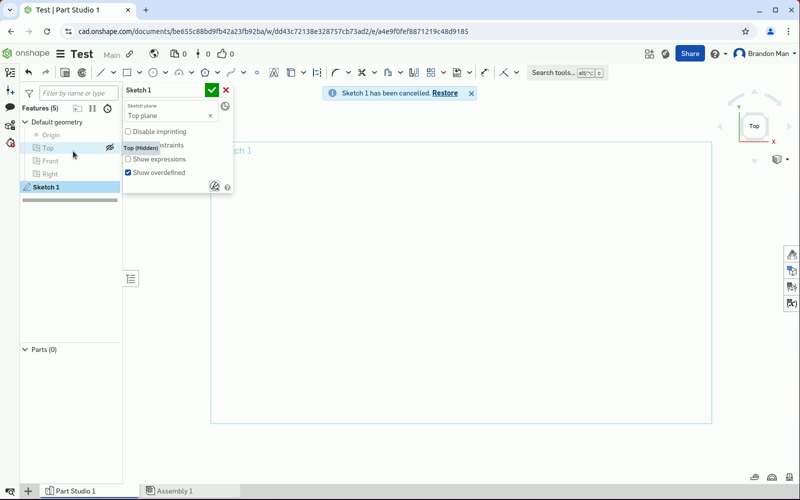
mouse_move(73, 352)
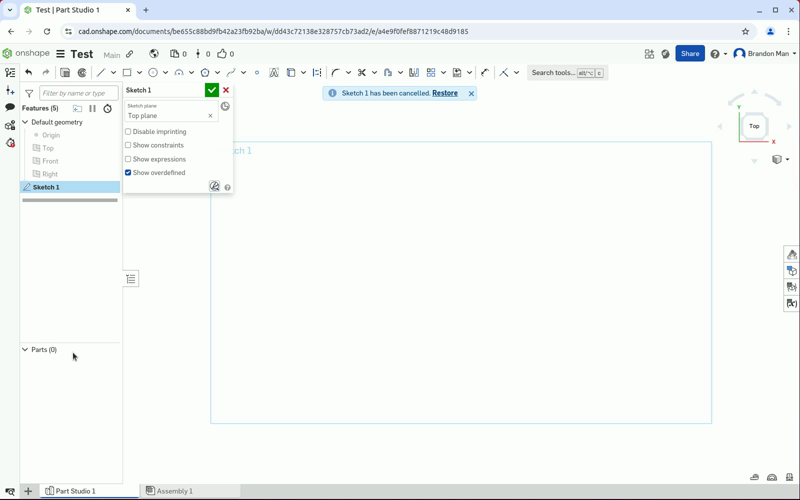
key(y)
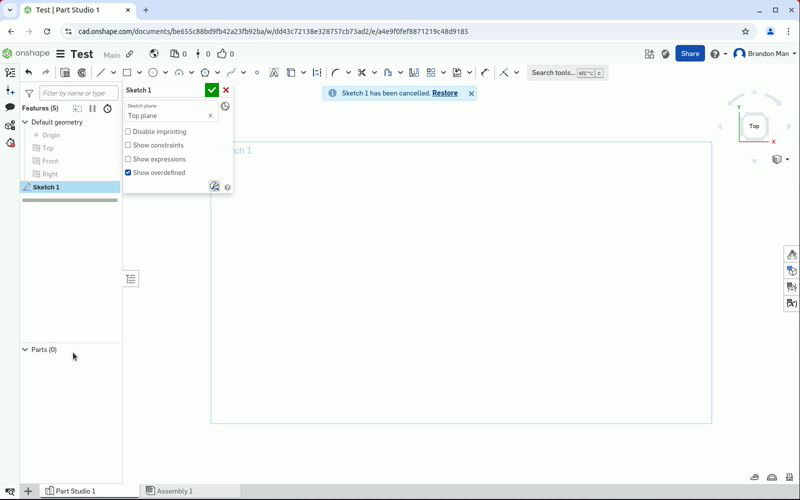
key(l)
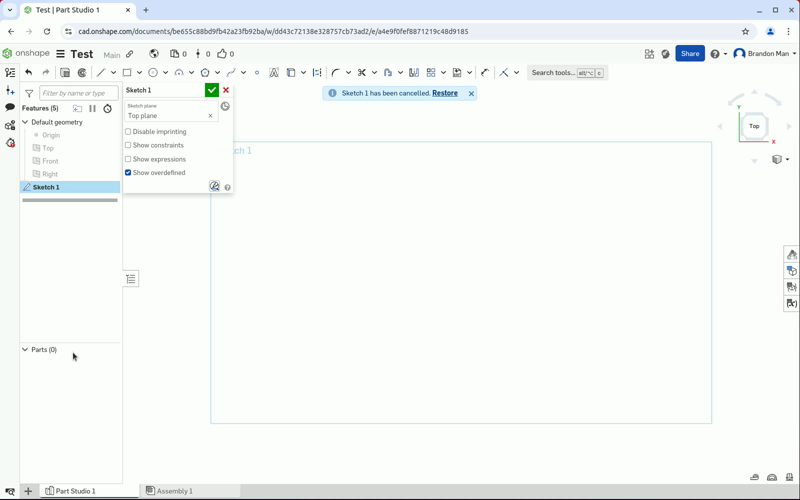
key_down(shift)
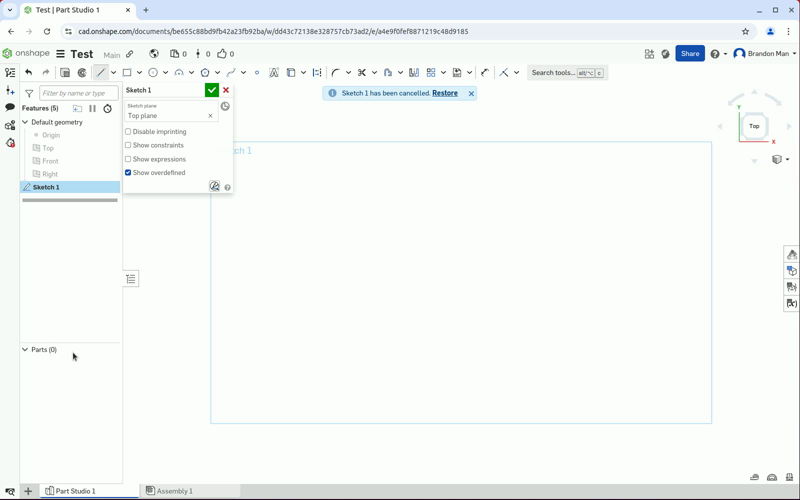
mouse_move(348, 355)
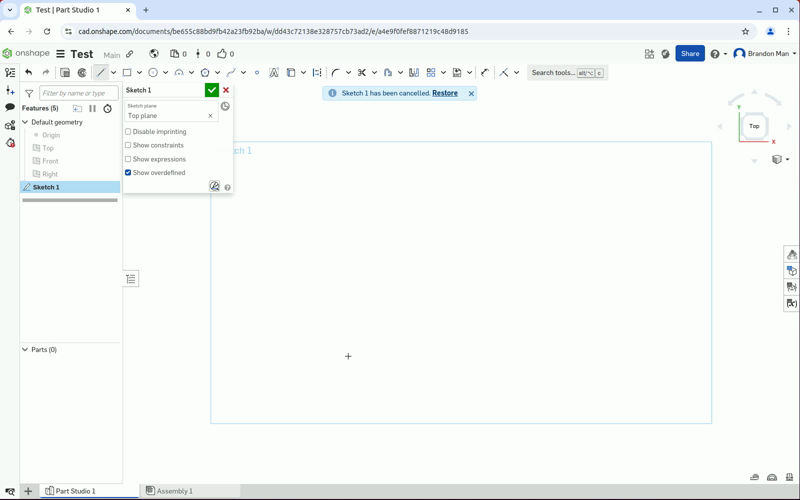
click(348, 355)
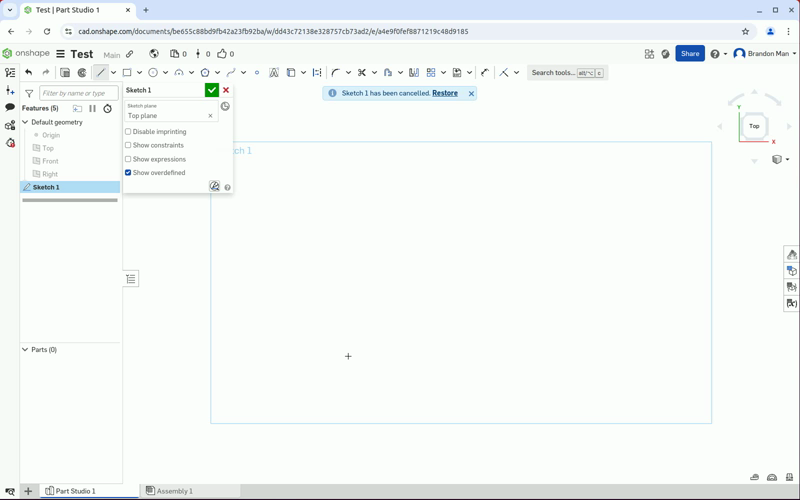
key_up(shift)
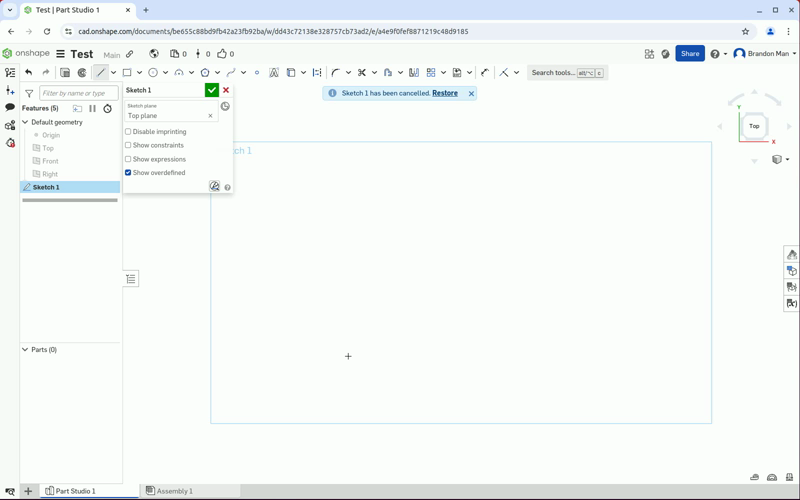
key_down(shift)
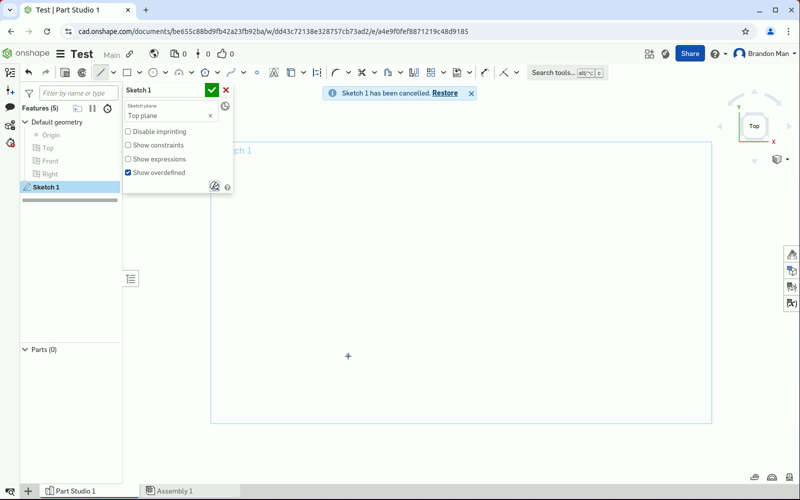
mouse_move(378, 355)
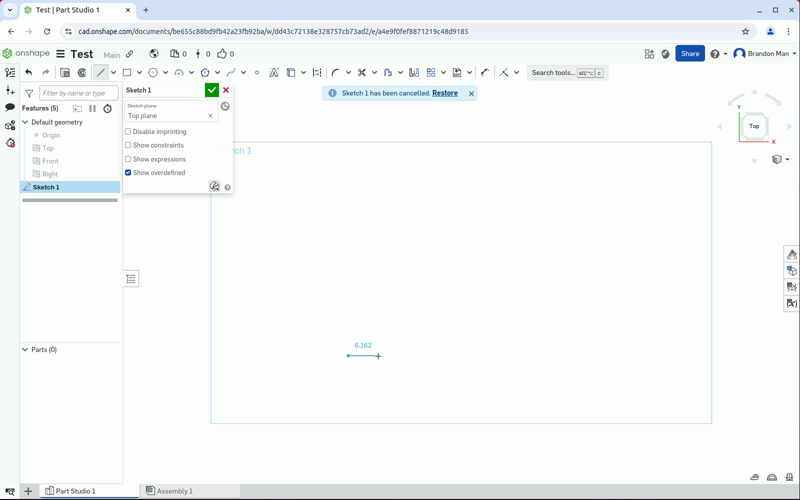
mouse_move(362, 355)
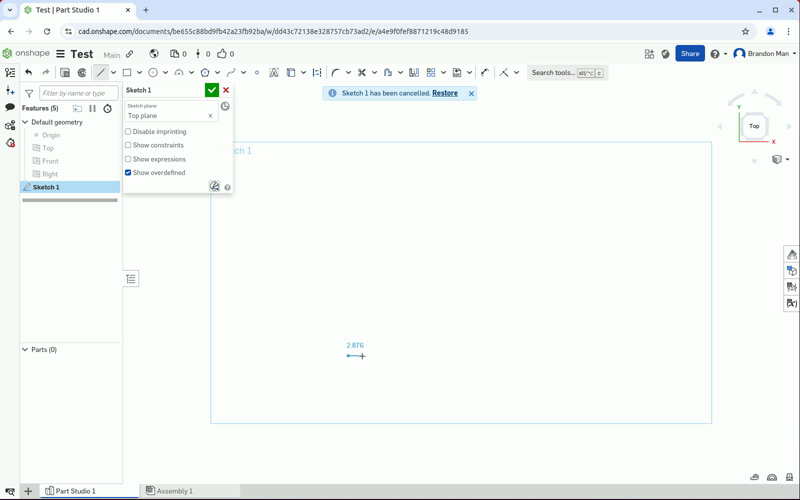
click(362, 355)
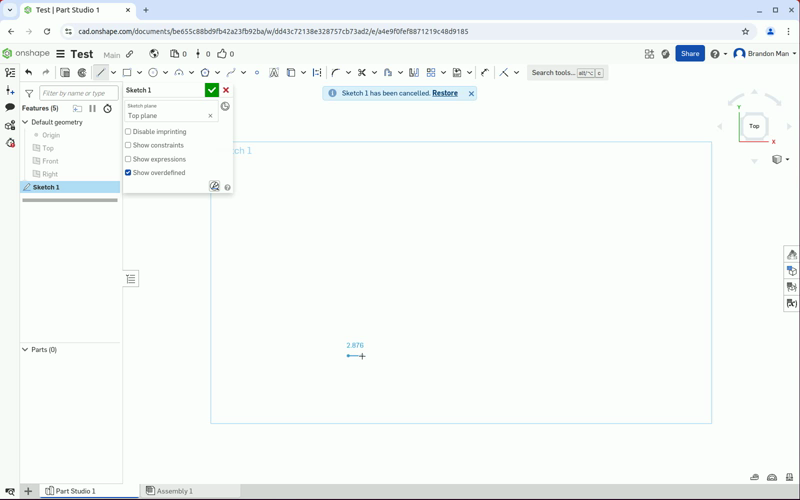
key_up(shift)
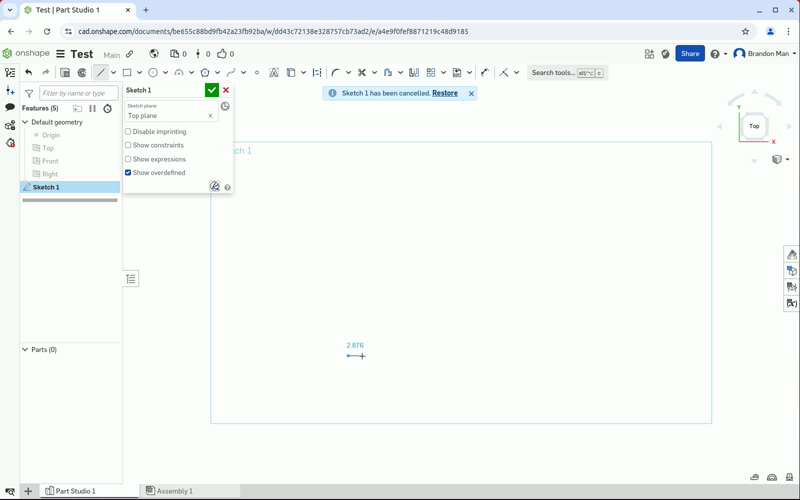
key_down(shift)
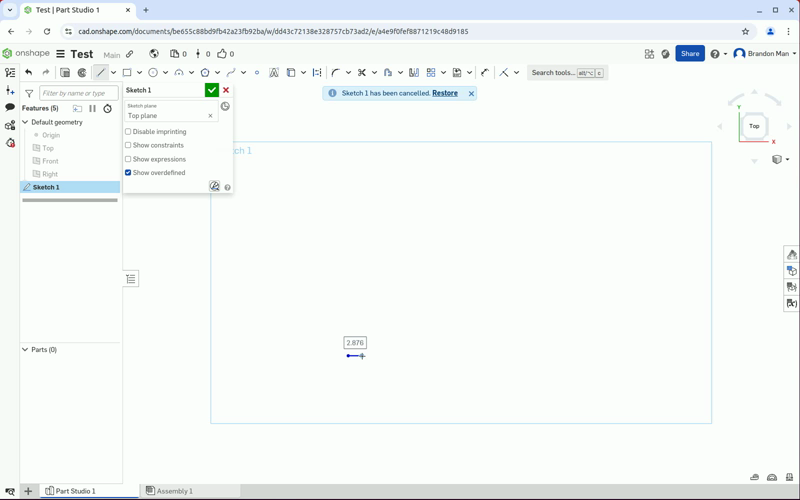
mouse_move(558, 355)
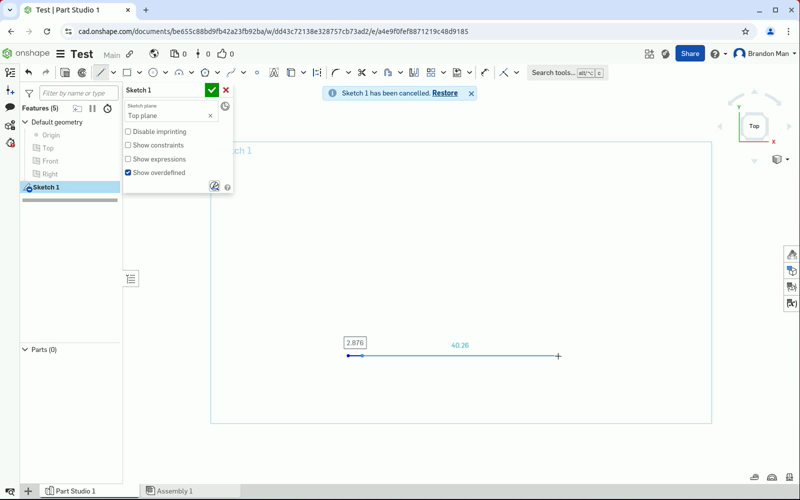
click(558, 355)
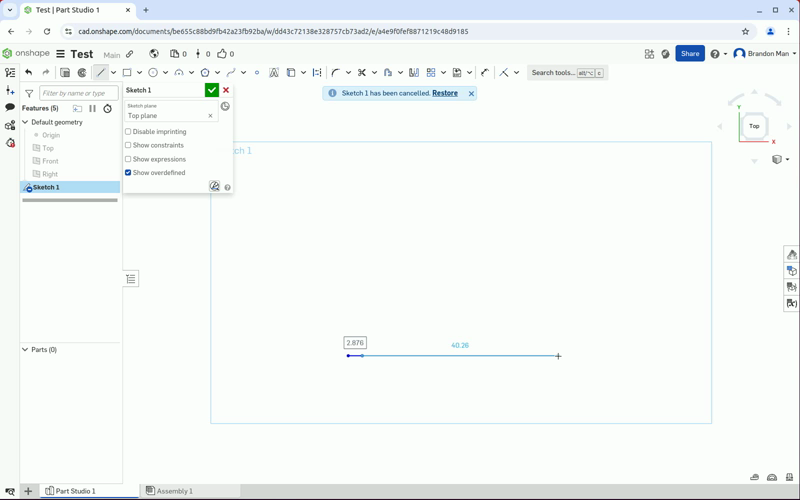
key_up(shift)
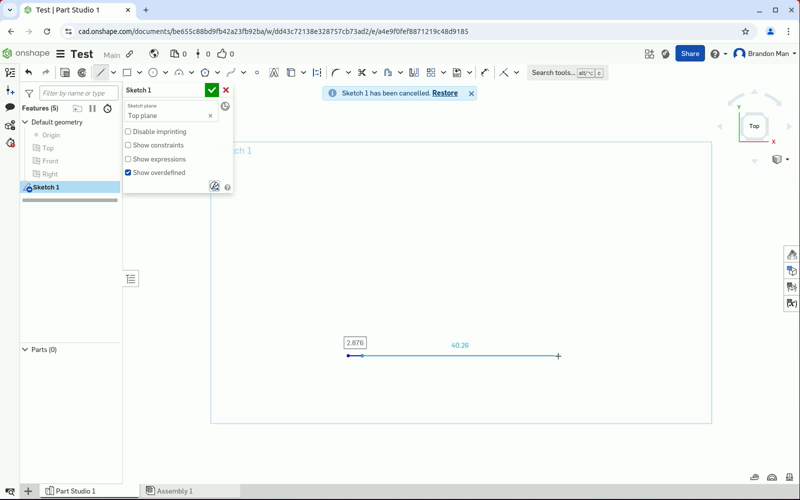
key_down(shift)
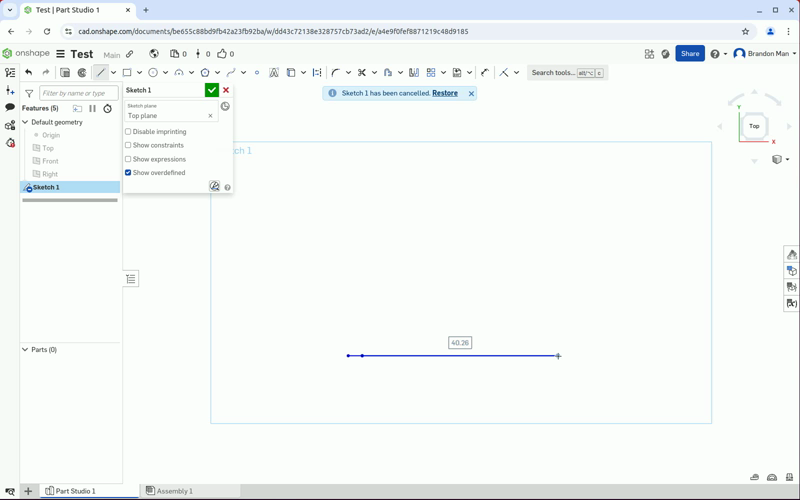
mouse_move(588, 355)
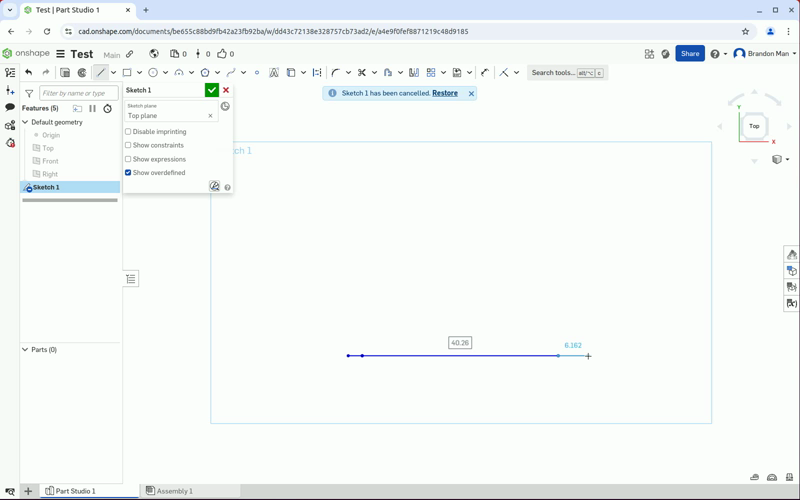
mouse_move(572, 355)
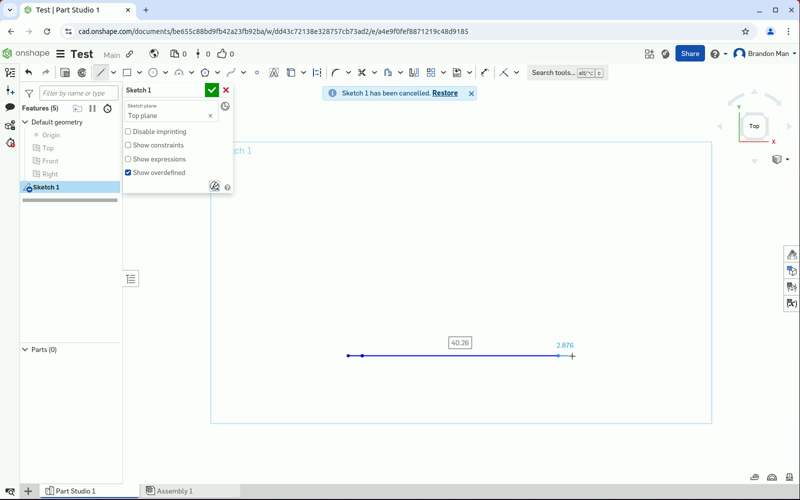
click(572, 355)
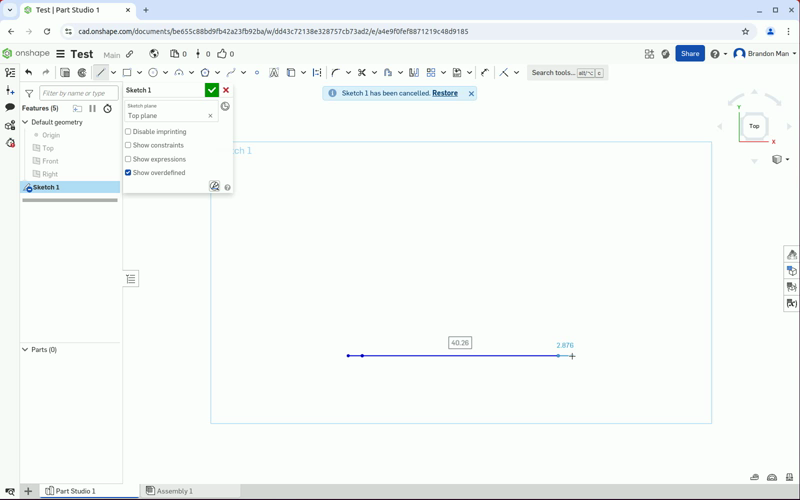
key_up(shift)
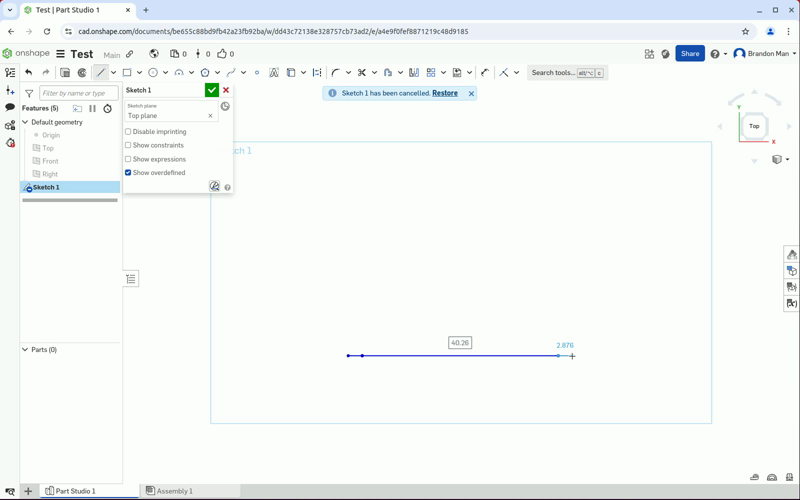
key_down(shift)
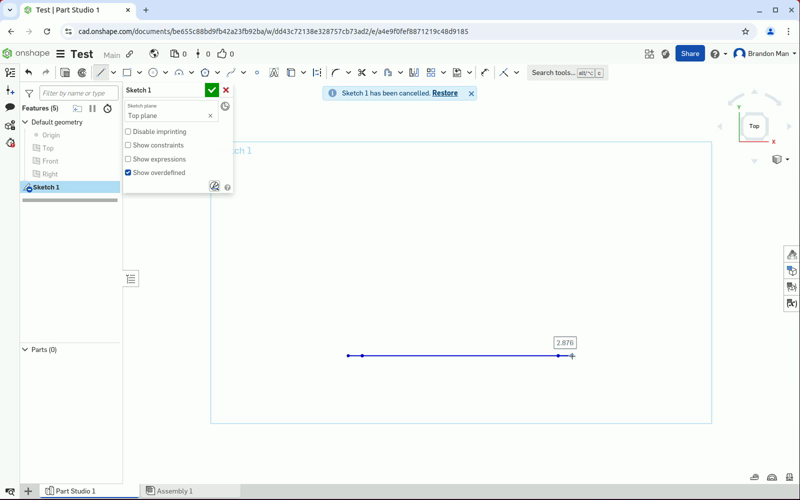
mouse_move(589, 355)
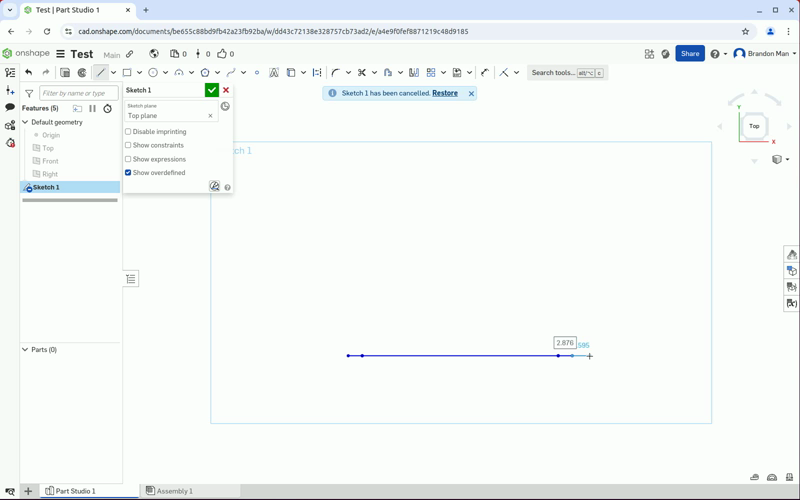
mouse_move(572, 341)
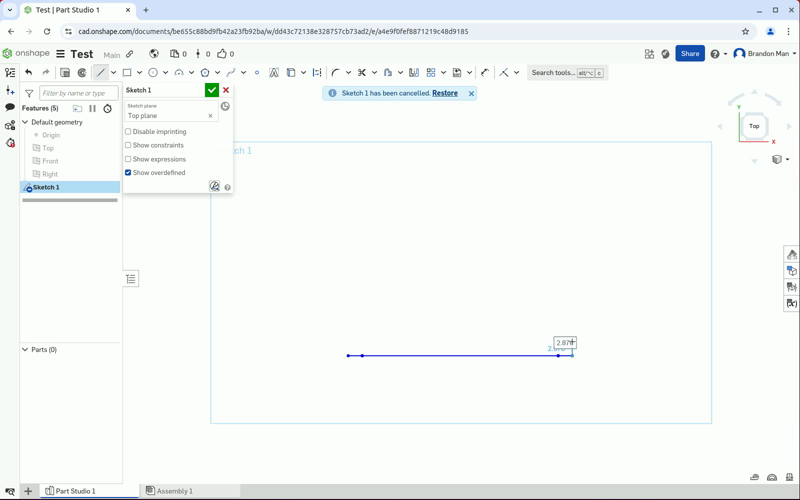
click(572, 341)
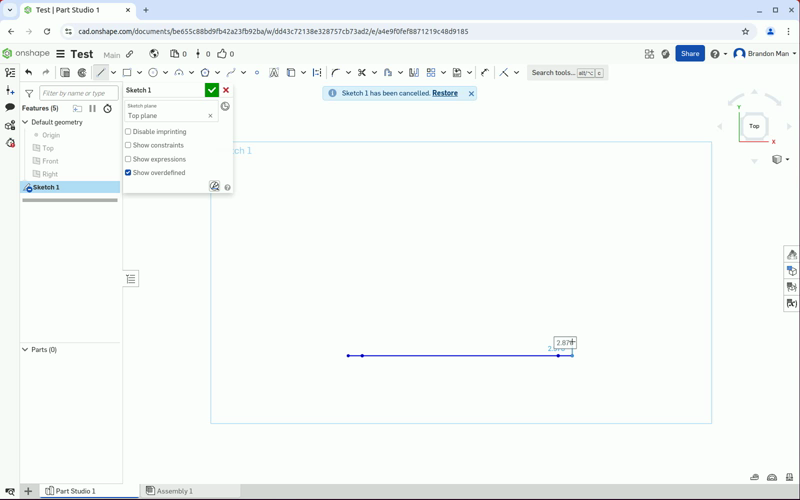
key_up(shift)
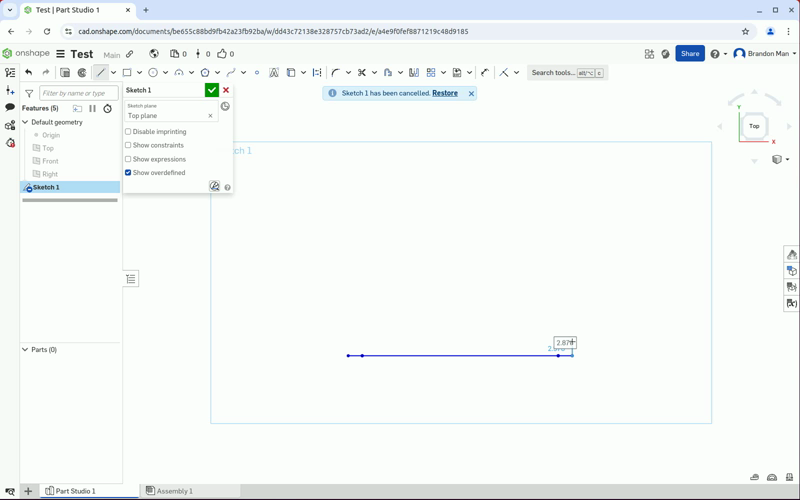
key_down(shift)
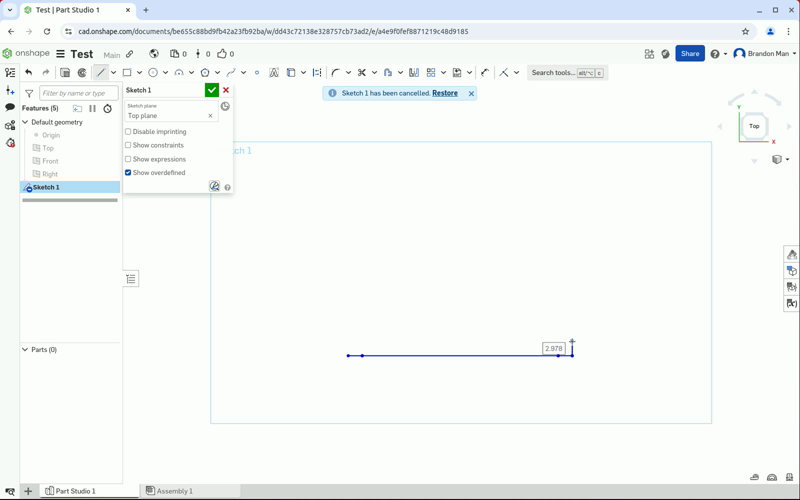
mouse_move(589, 341)
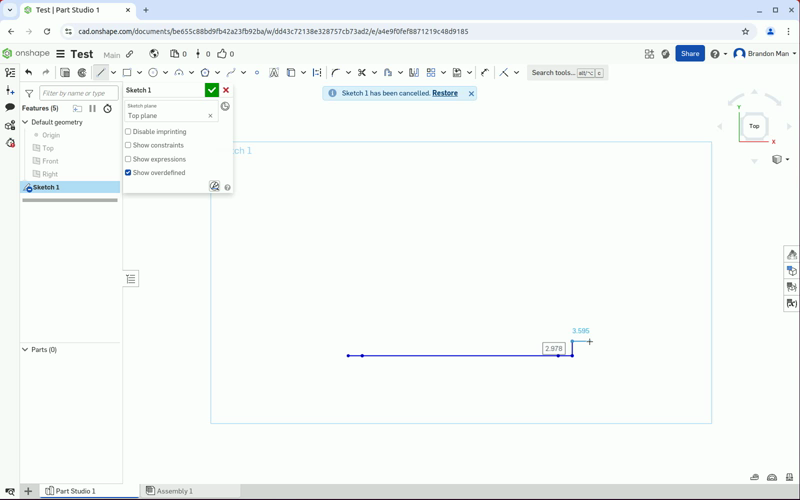
mouse_move(572, 324)
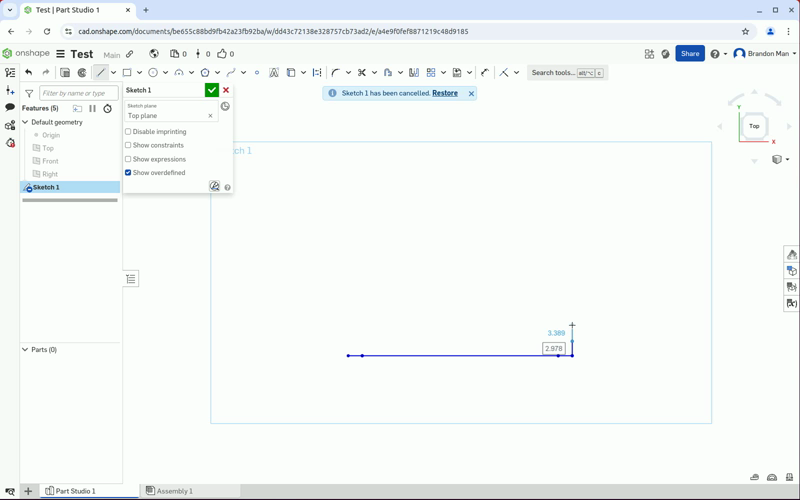
click(572, 324)
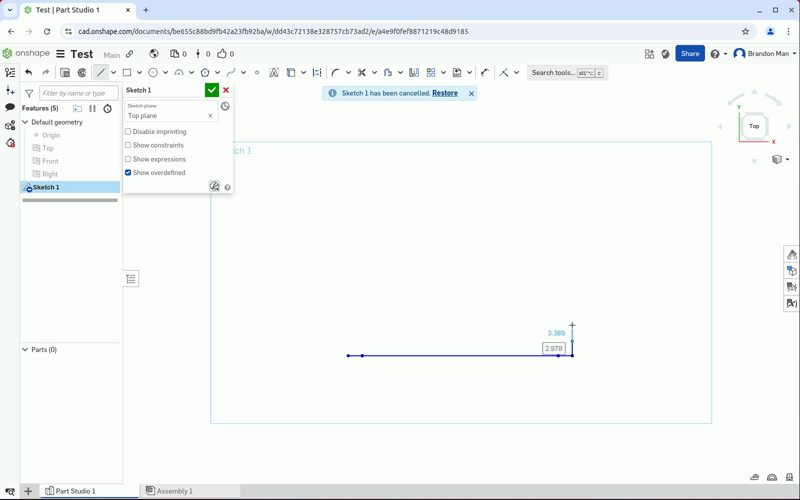
key_up(shift)
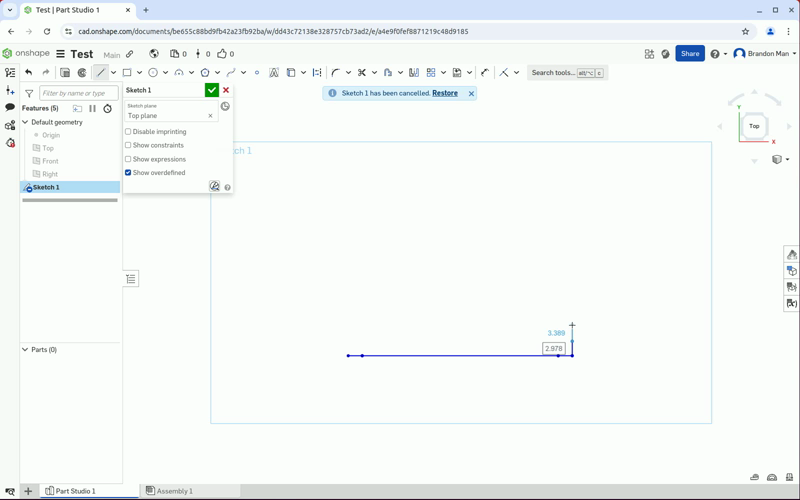
key_down(shift)
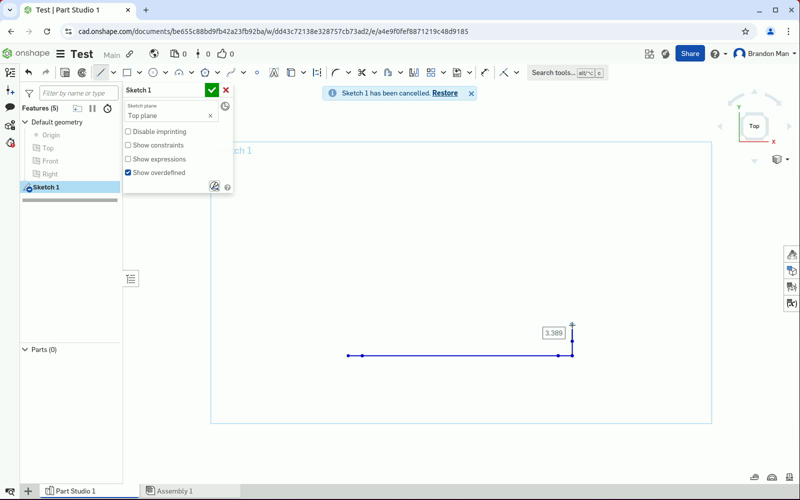
mouse_move(589, 324)
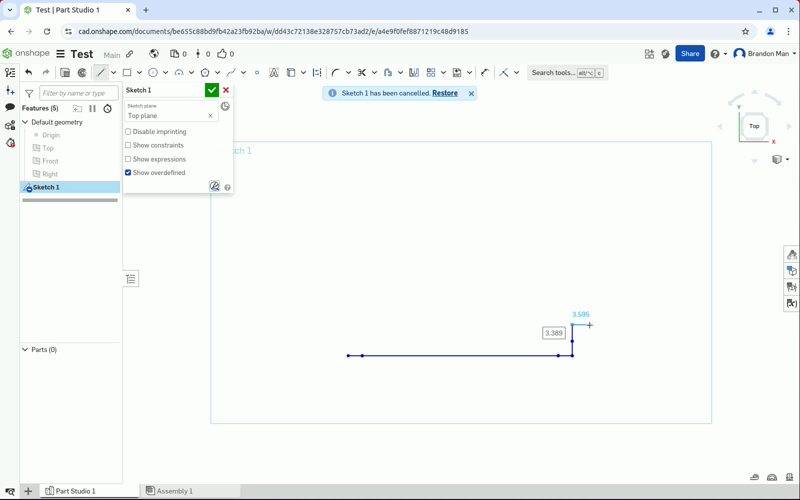
mouse_move(572, 310)
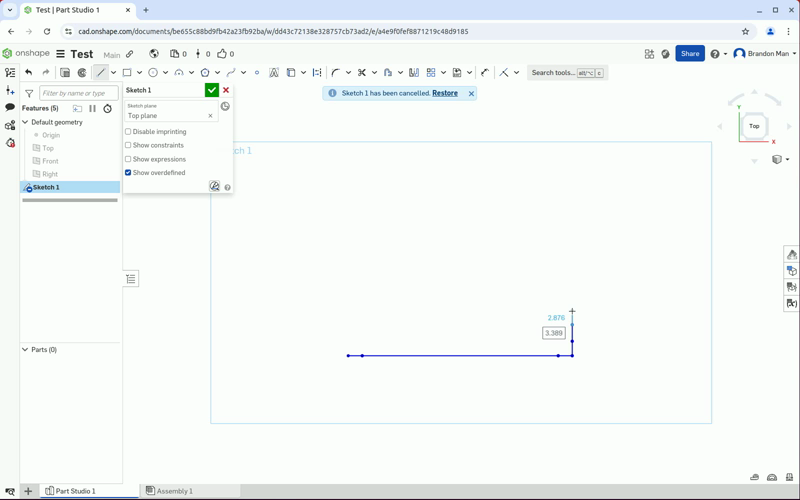
click(572, 310)
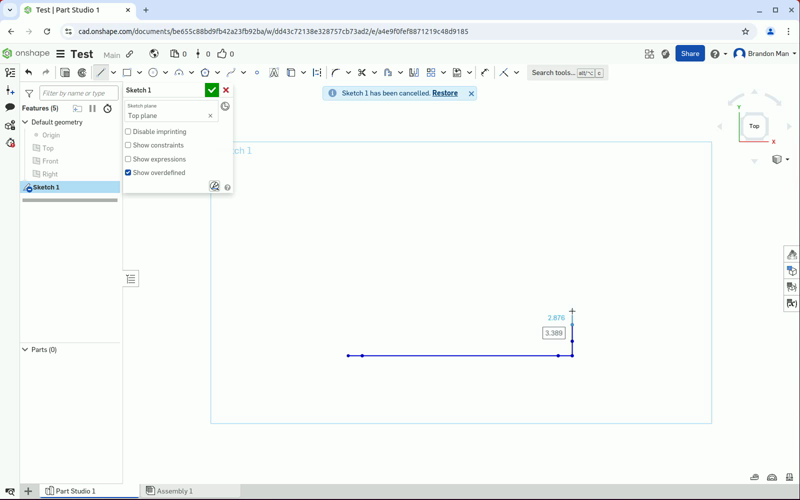
key_up(shift)
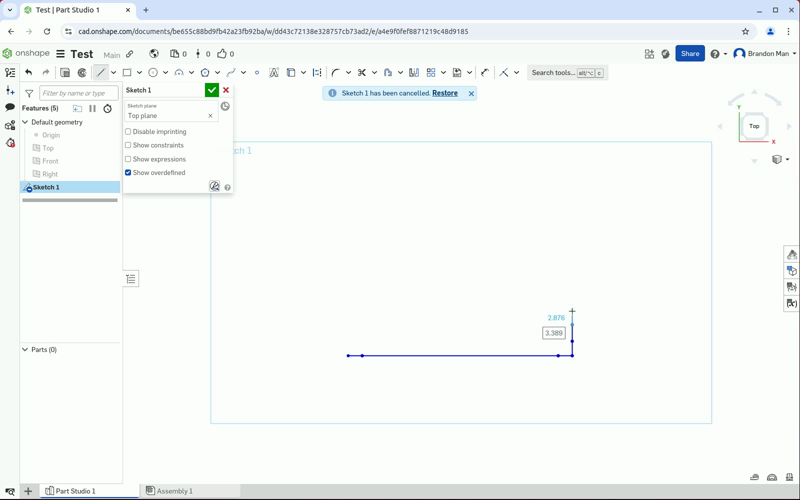
key_down(shift)
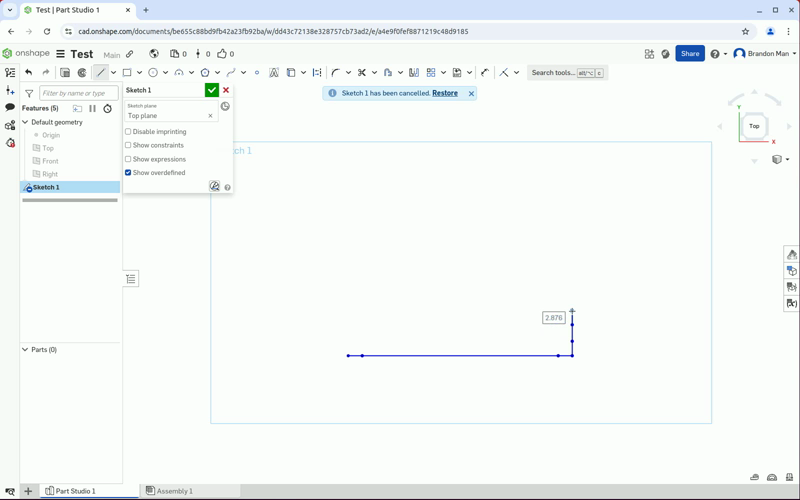
mouse_move(572, 219)
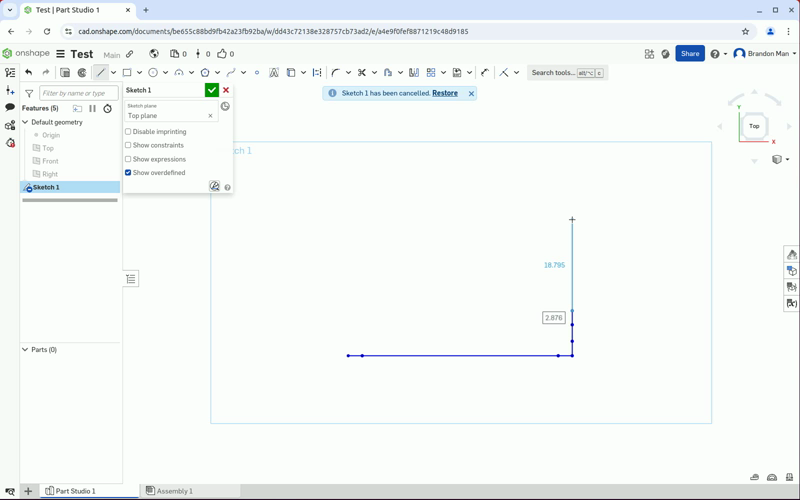
click(572, 219)
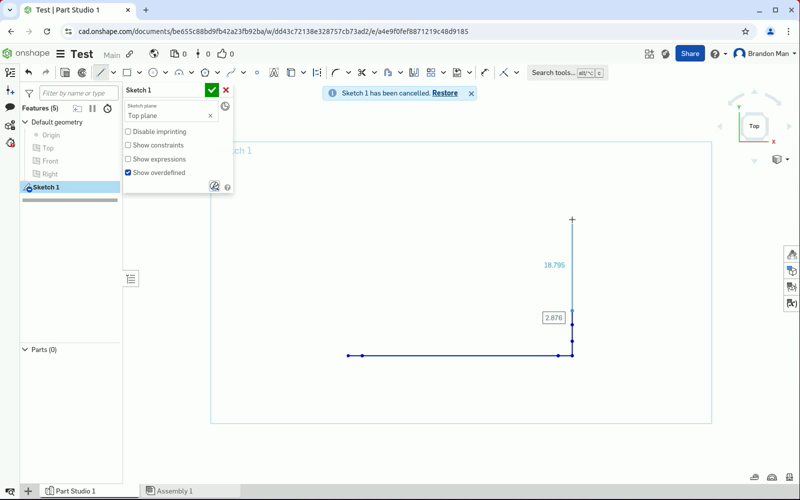
key_up(shift)
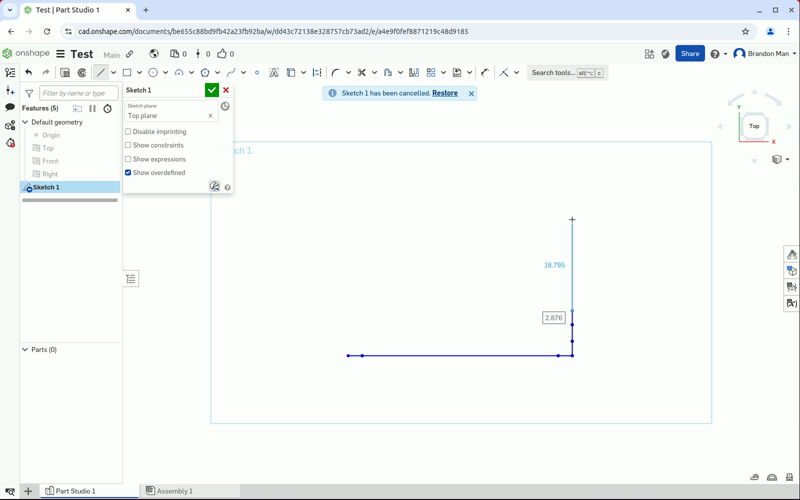
key_down(shift)
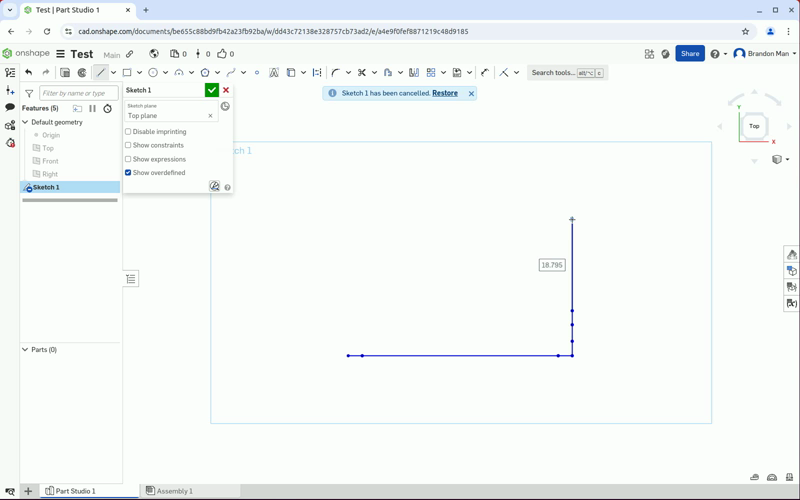
mouse_move(461, 219)
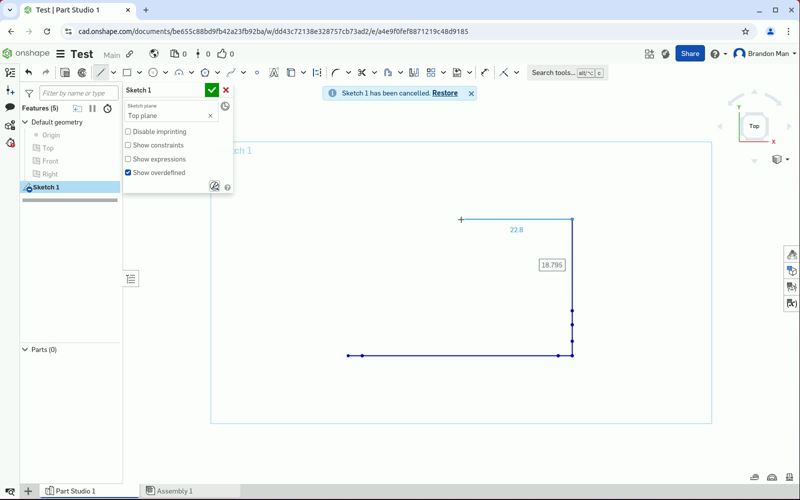
click(461, 219)
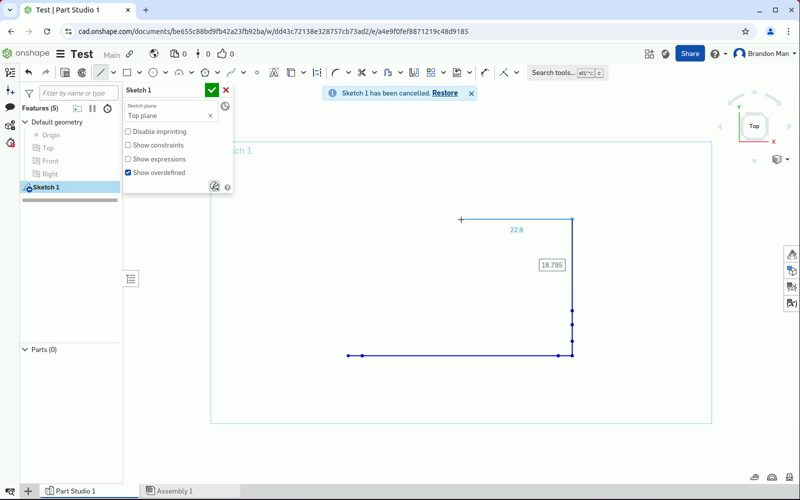
key_up(shift)
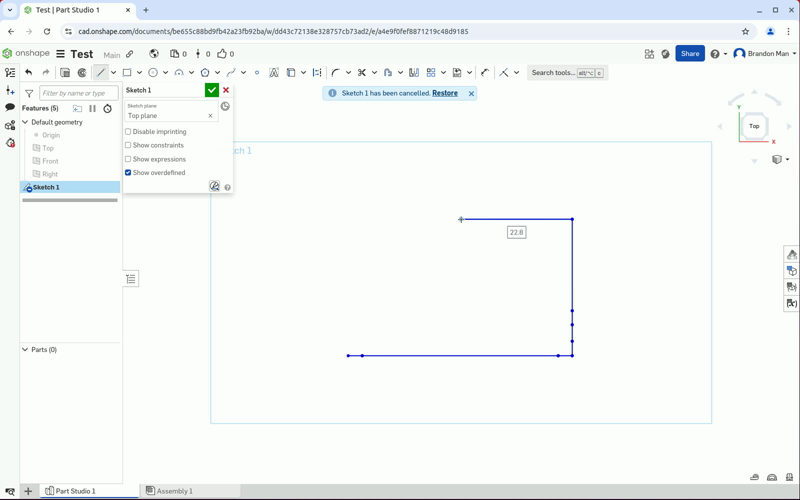
key_down(shift)
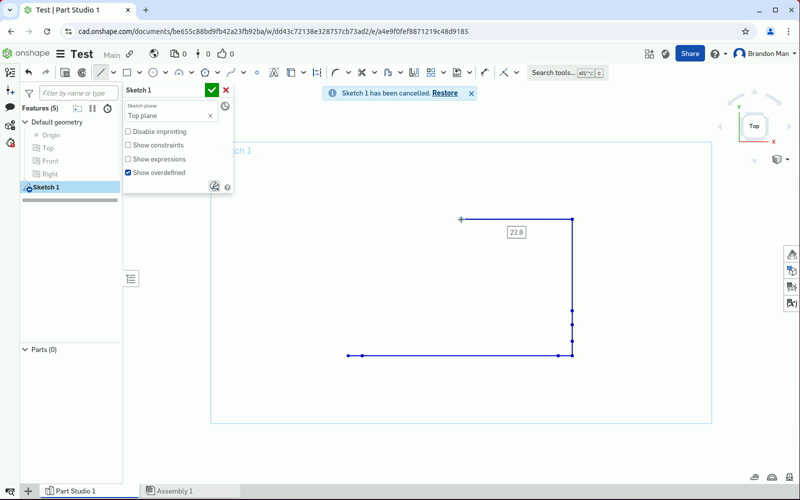
mouse_move(348, 219)
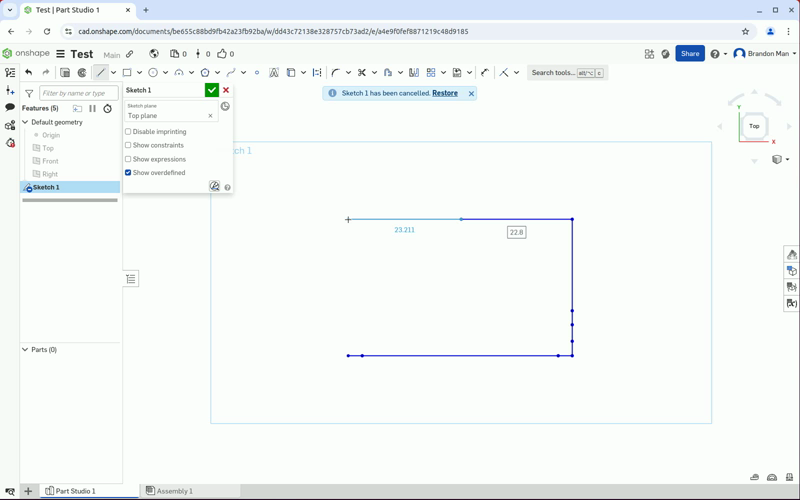
click(348, 219)
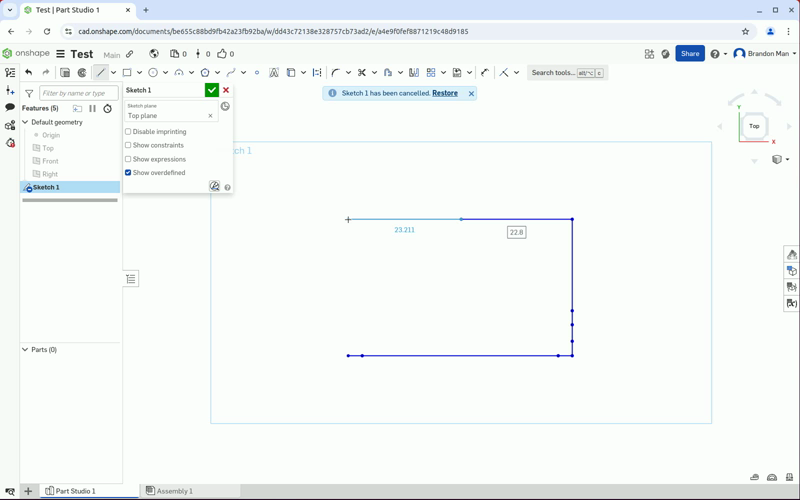
key_up(shift)
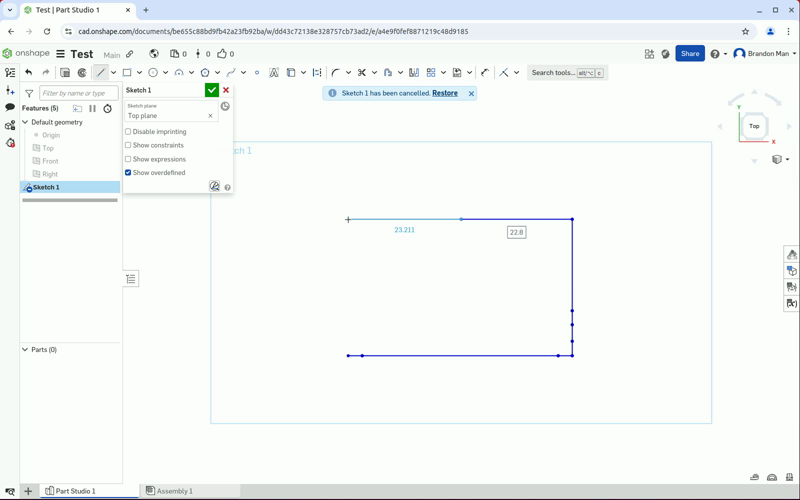
key_down(shift)
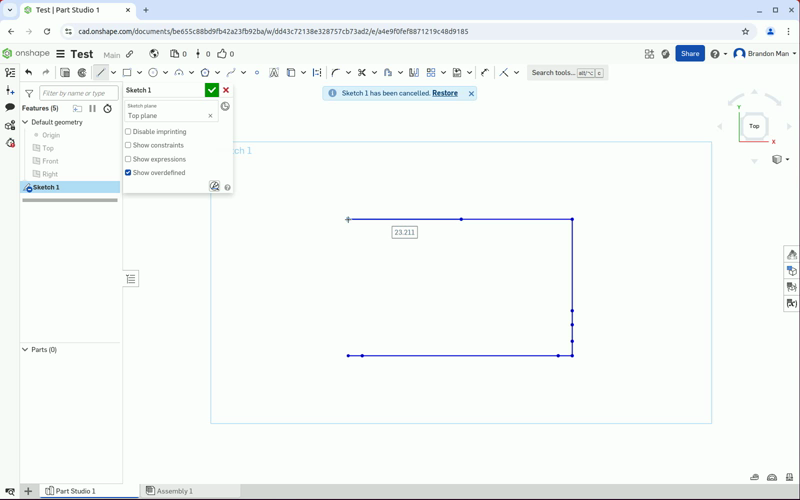
mouse_move(348, 310)
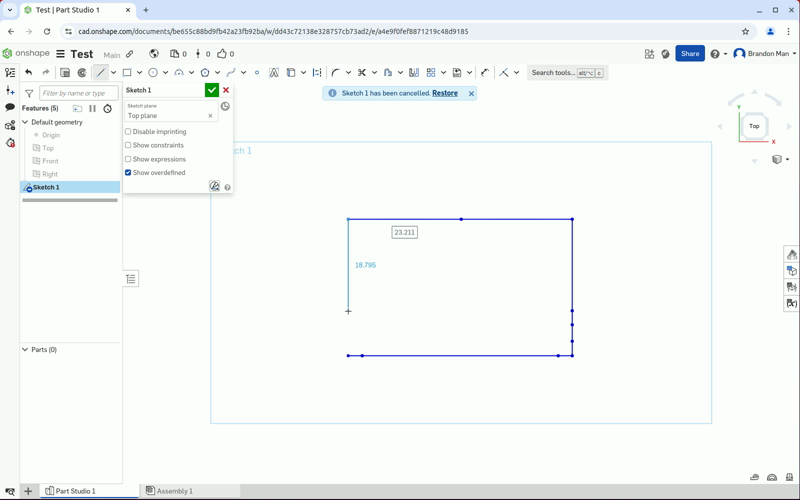
click(348, 310)
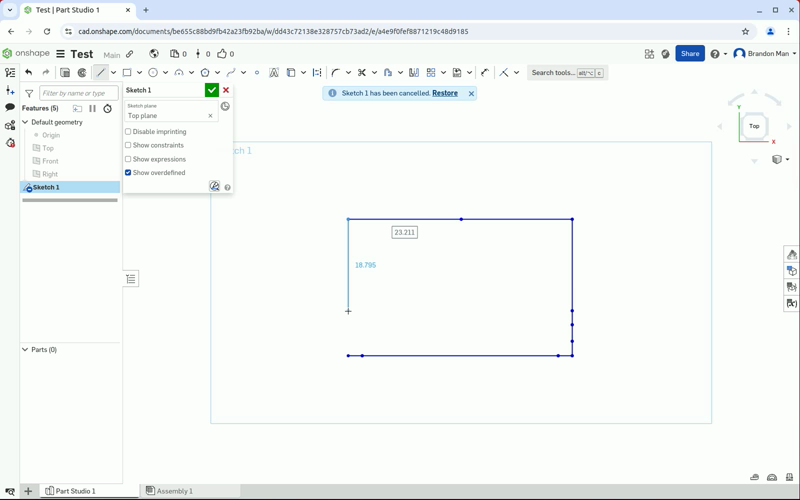
key_up(shift)
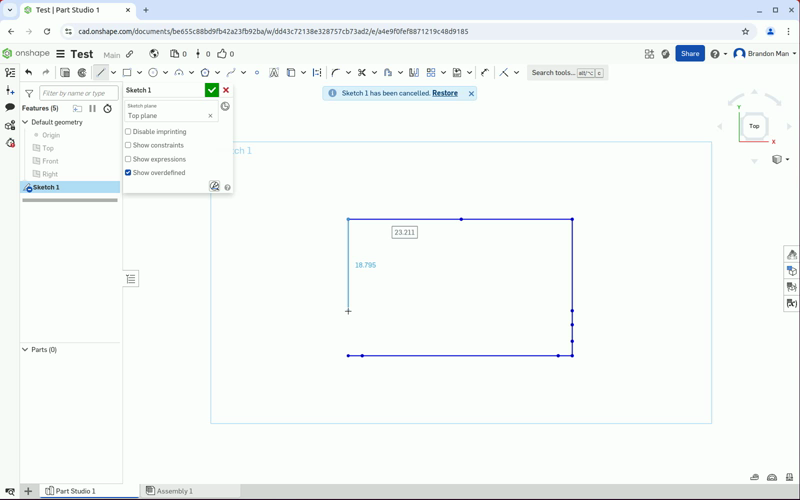
key_down(shift)
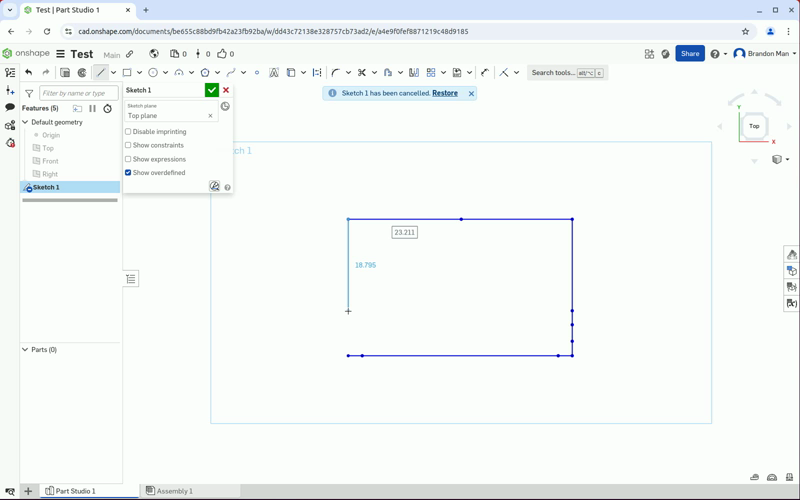
mouse_move(378, 310)
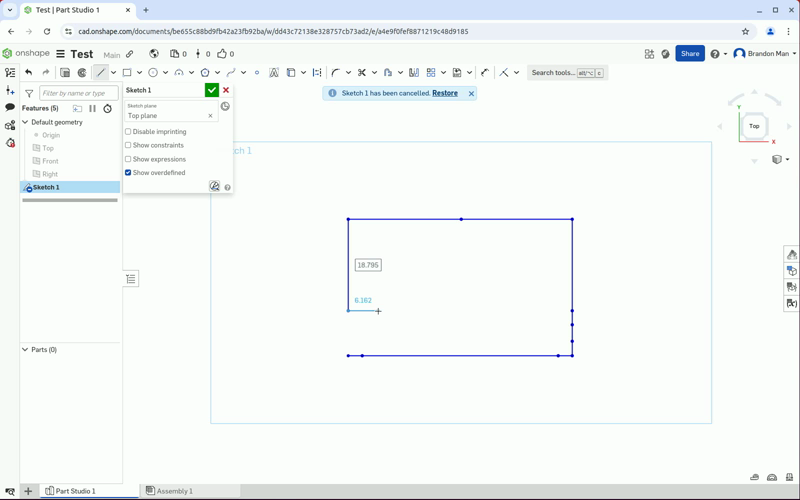
mouse_move(348, 324)
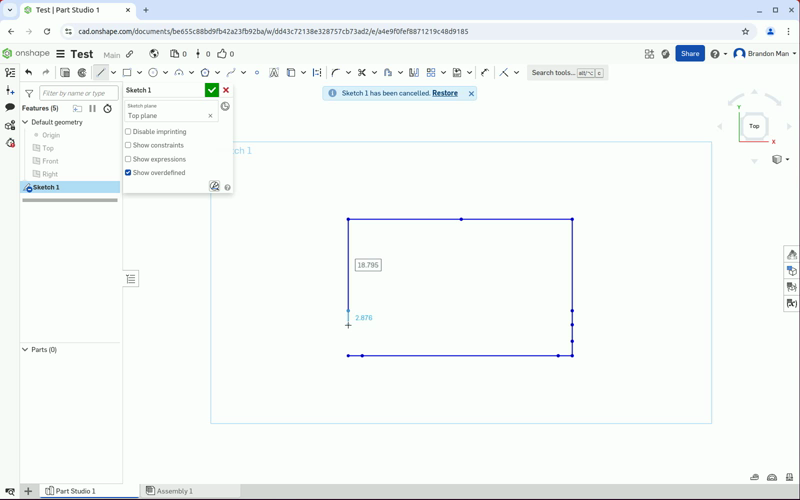
click(348, 324)
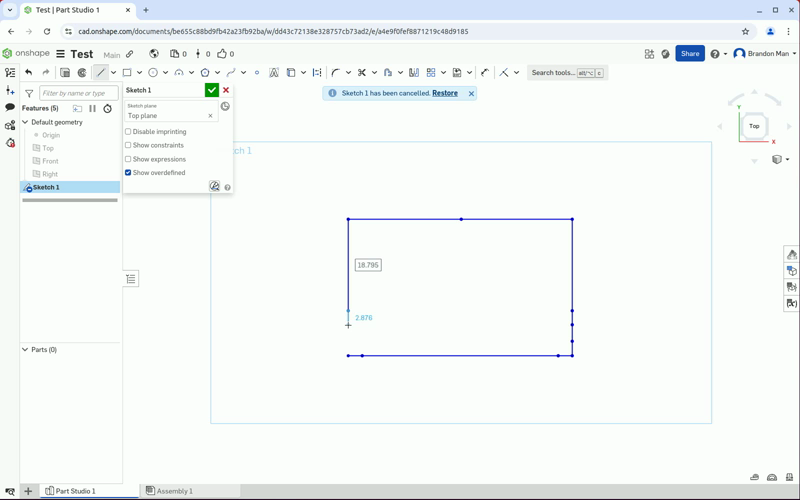
key_up(shift)
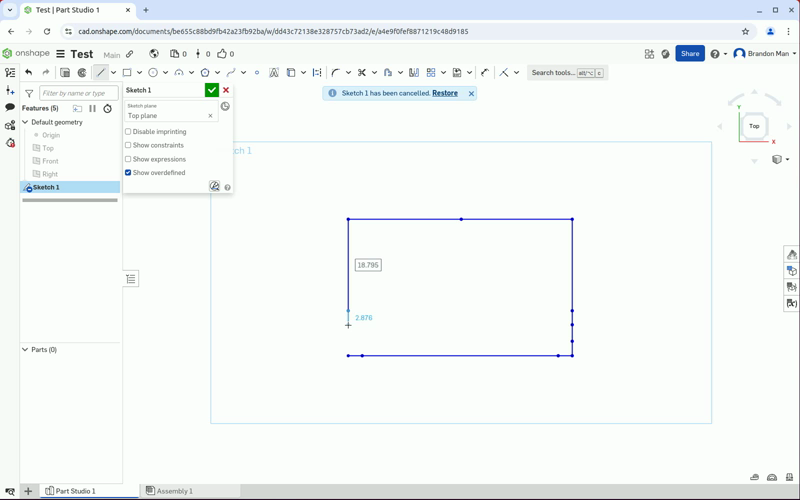
key_down(shift)
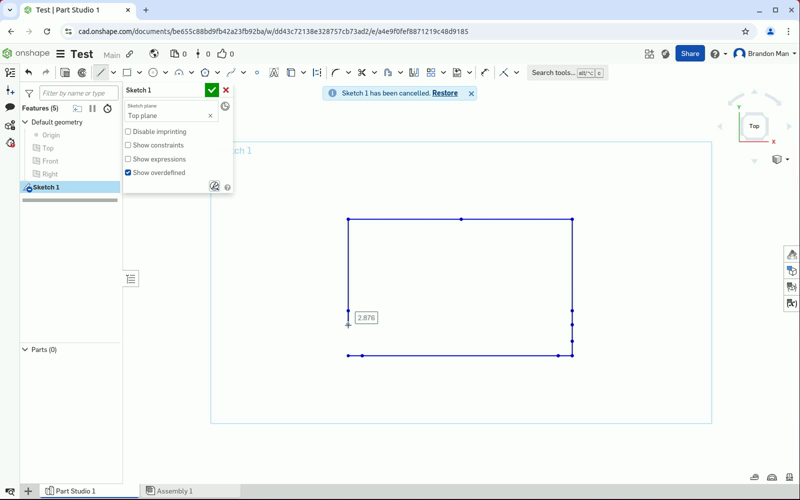
mouse_move(378, 324)
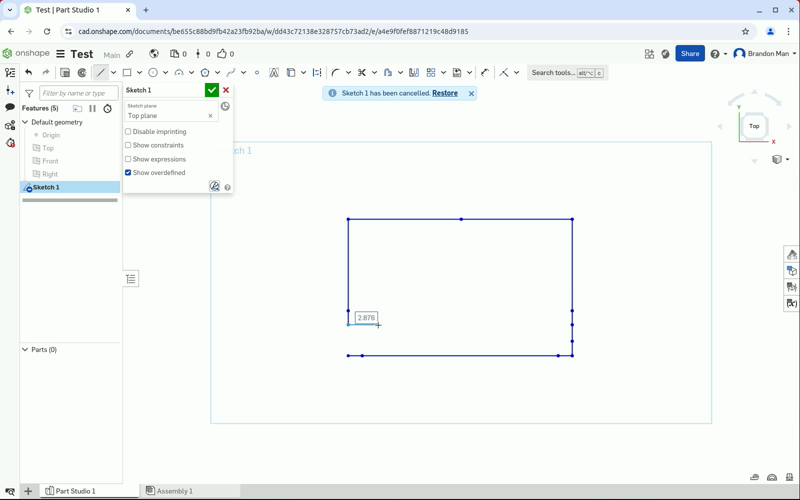
mouse_move(348, 341)
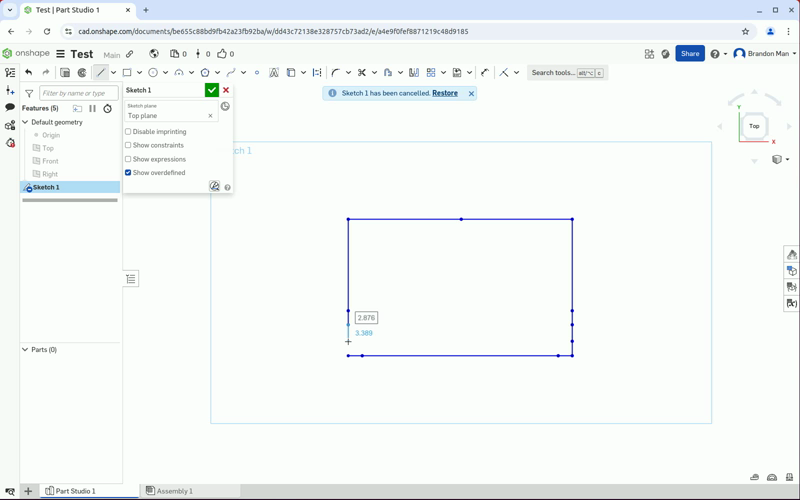
click(348, 341)
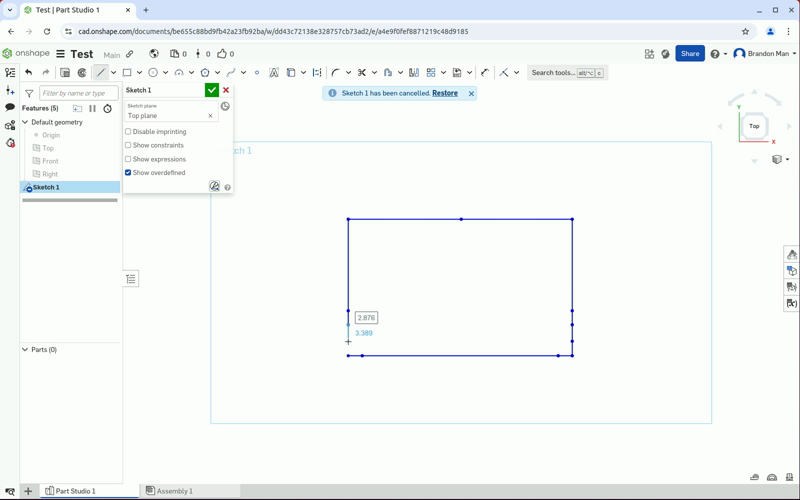
key_up(shift)
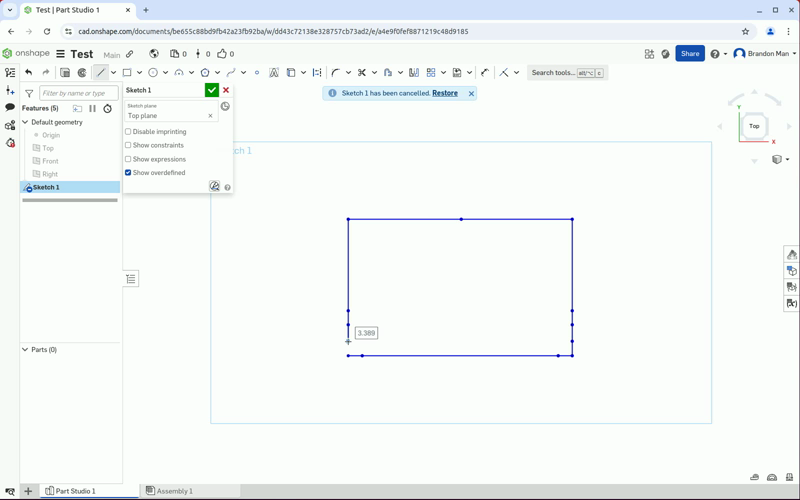
mouse_move(378, 341)
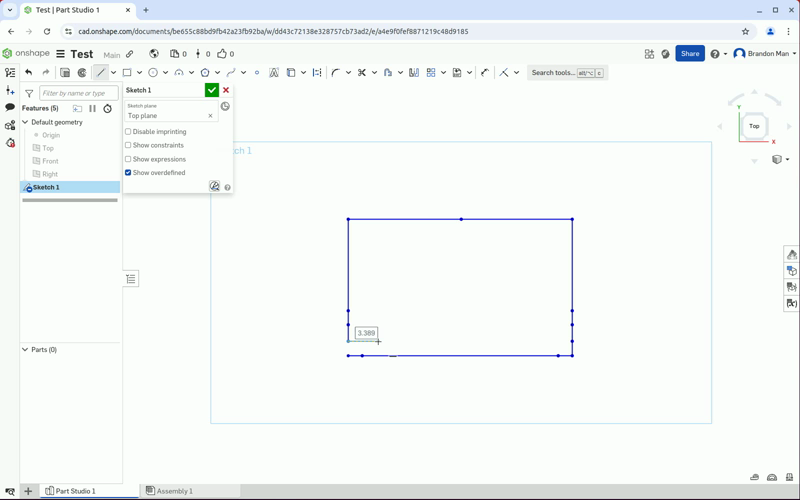
key_down(shift)
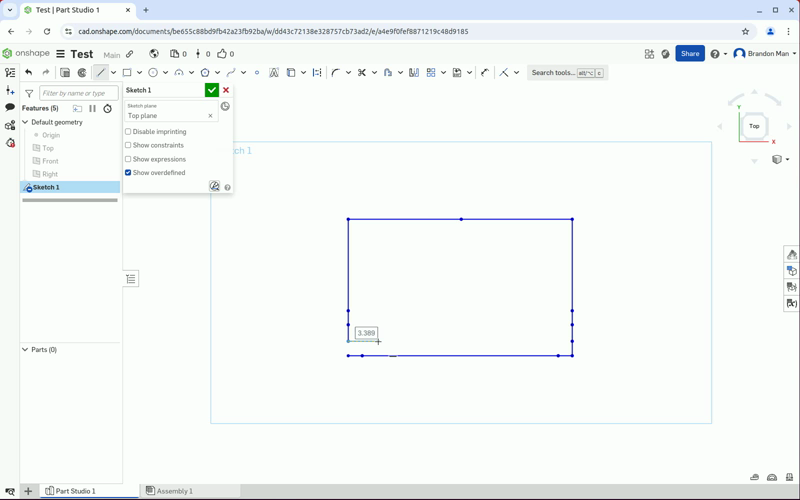
mouse_move(348, 355)
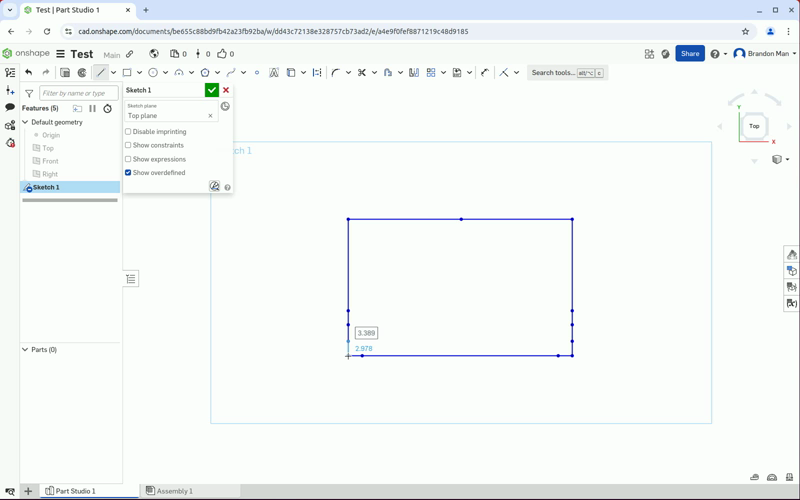
key_up(shift)
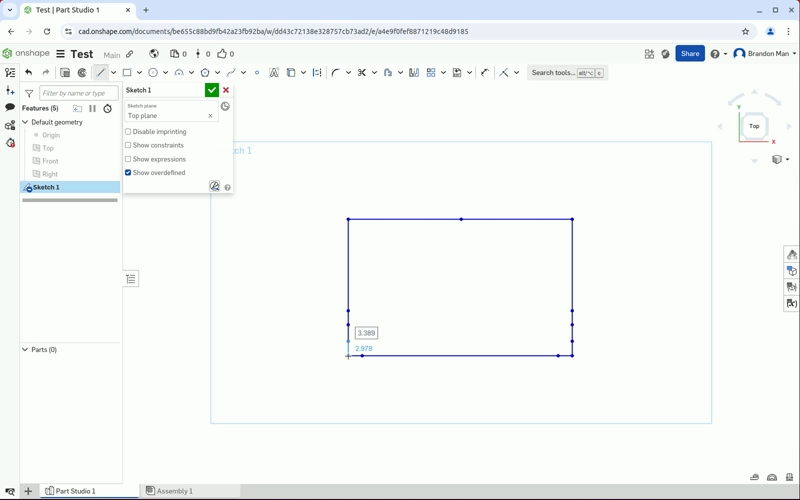
click(348, 355)
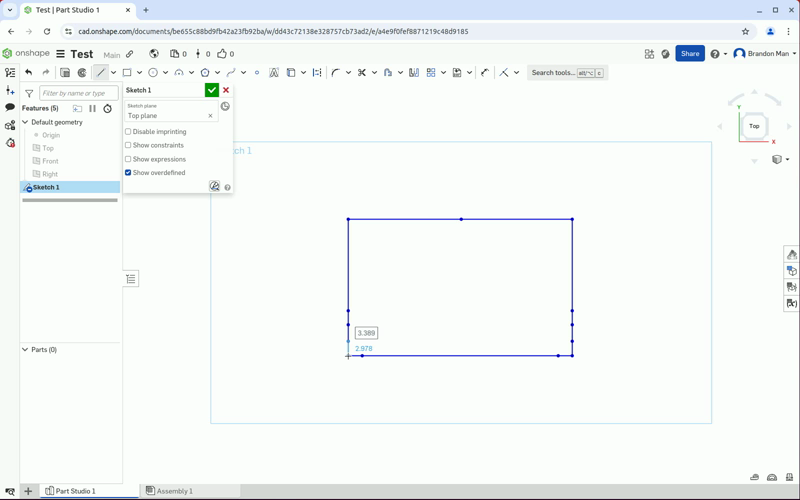
key(esc)
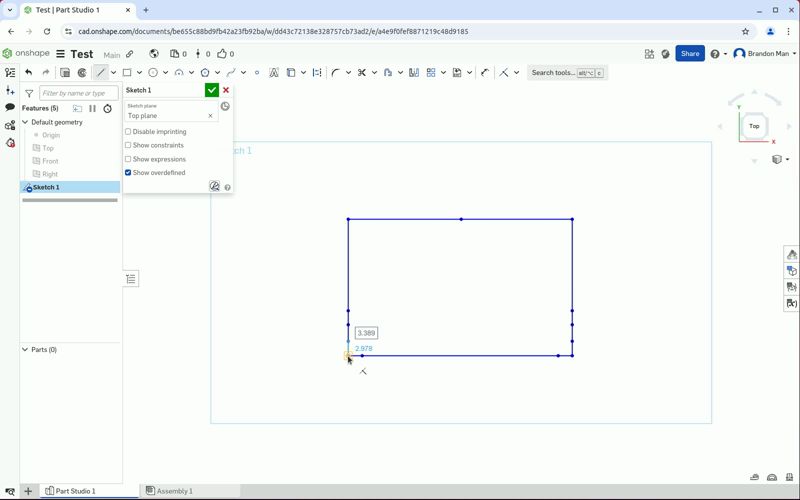
key(l)
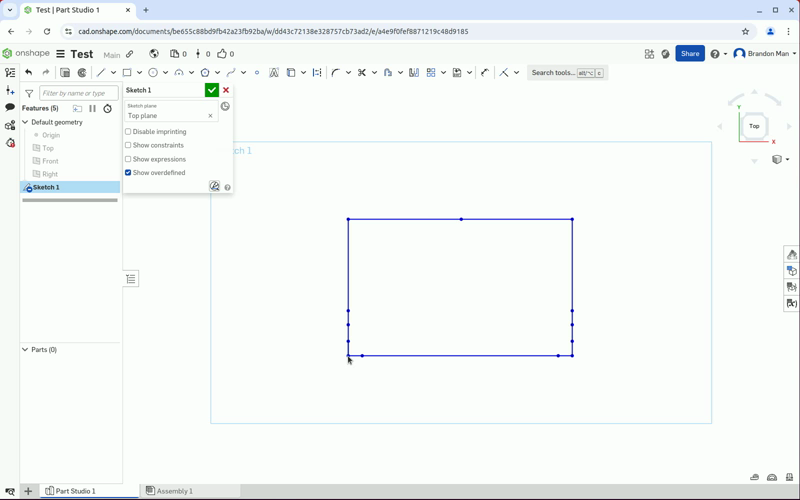
key_down(shift)
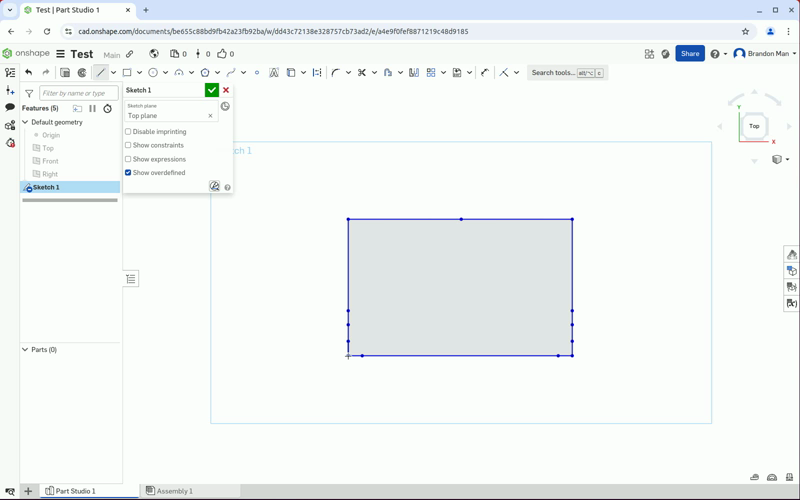
mouse_move(362, 341)
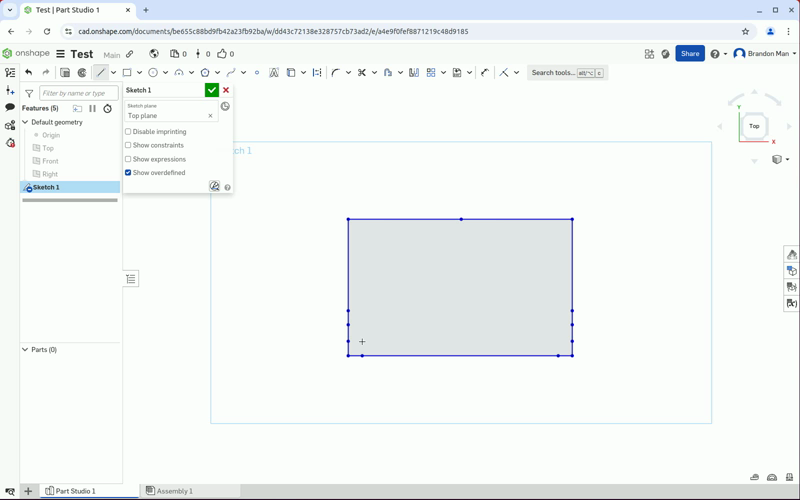
click(362, 341)
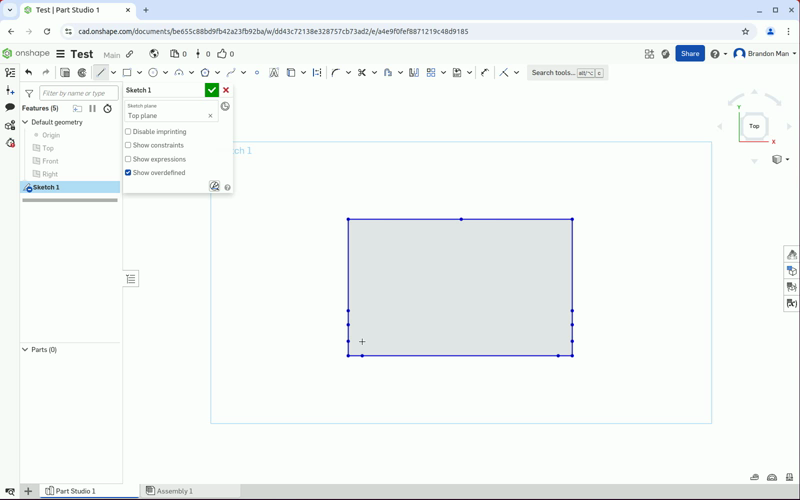
key_up(shift)
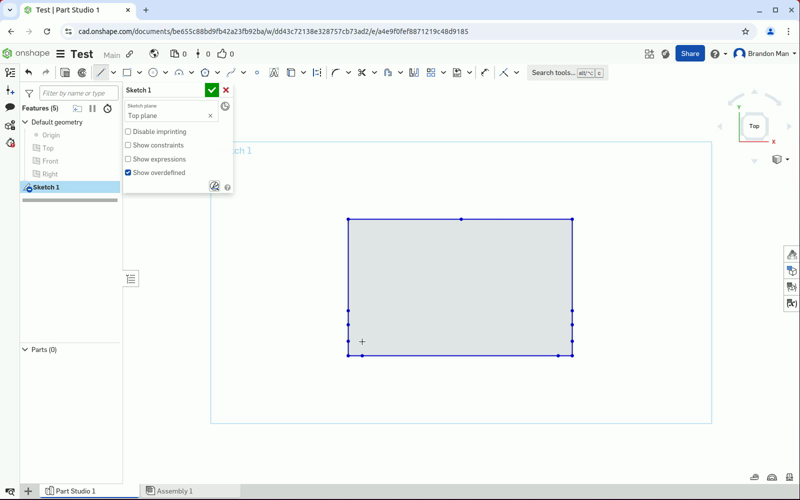
key_down(shift)
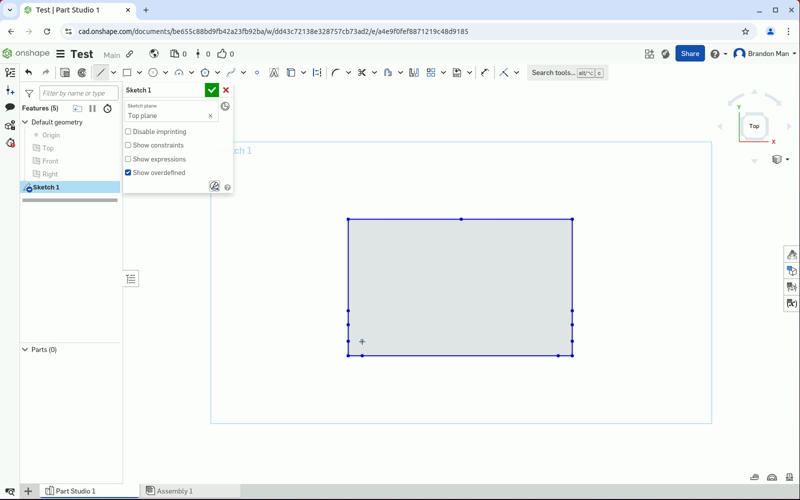
mouse_move(558, 341)
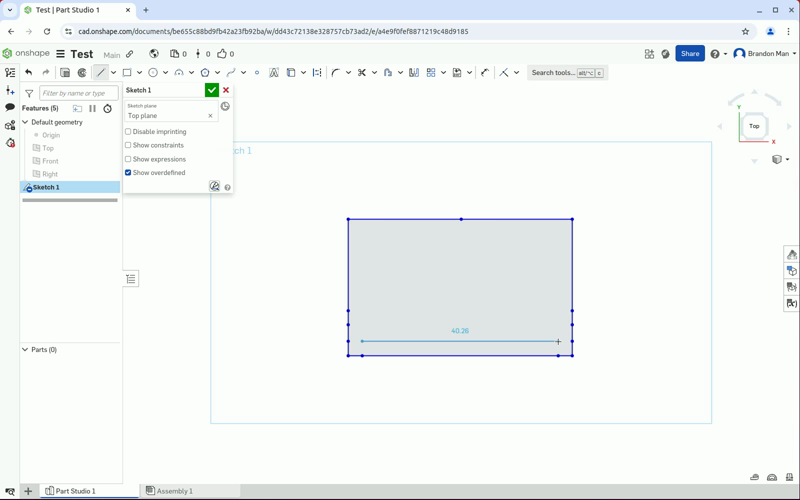
click(558, 341)
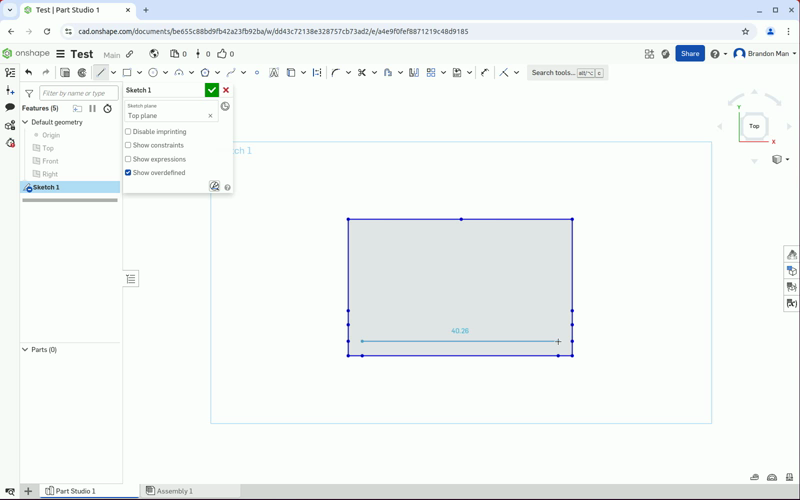
key_up(shift)
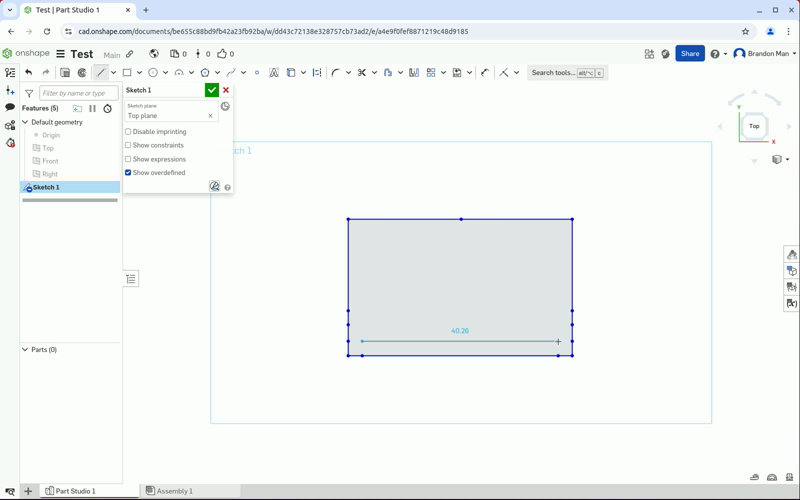
key_down(shift)
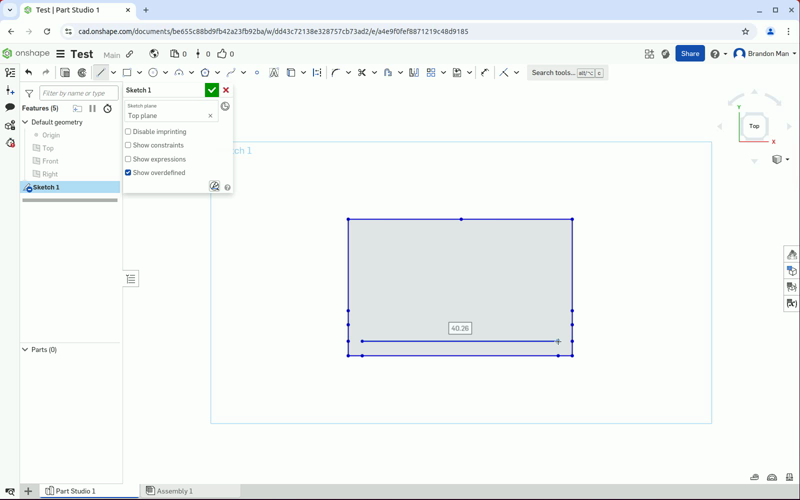
mouse_move(558, 233)
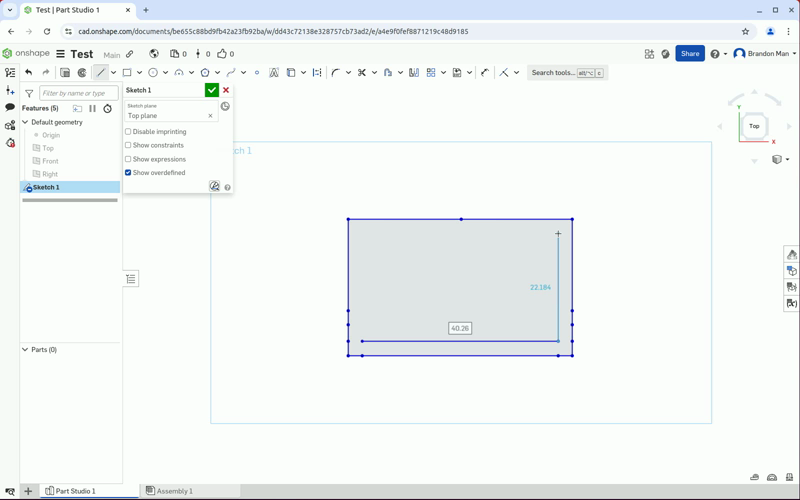
click(558, 233)
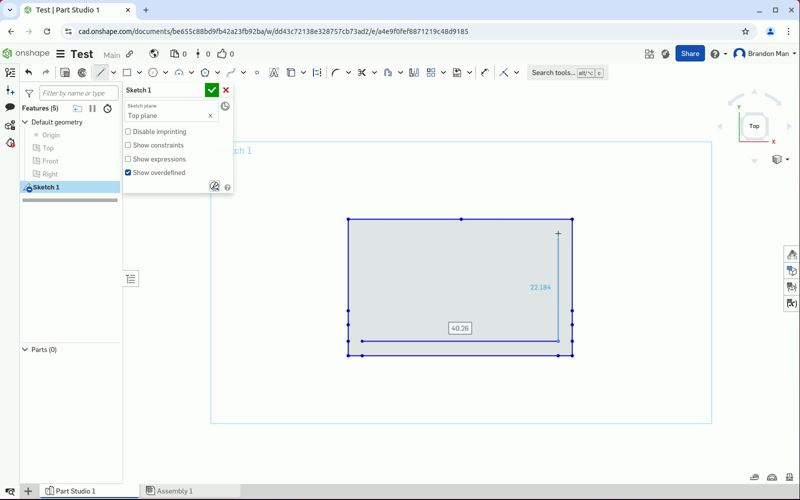
key_up(shift)
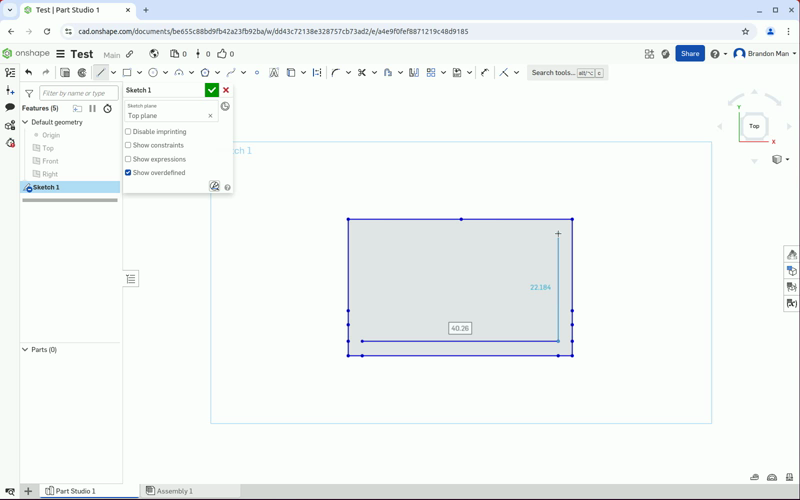
key_down(shift)
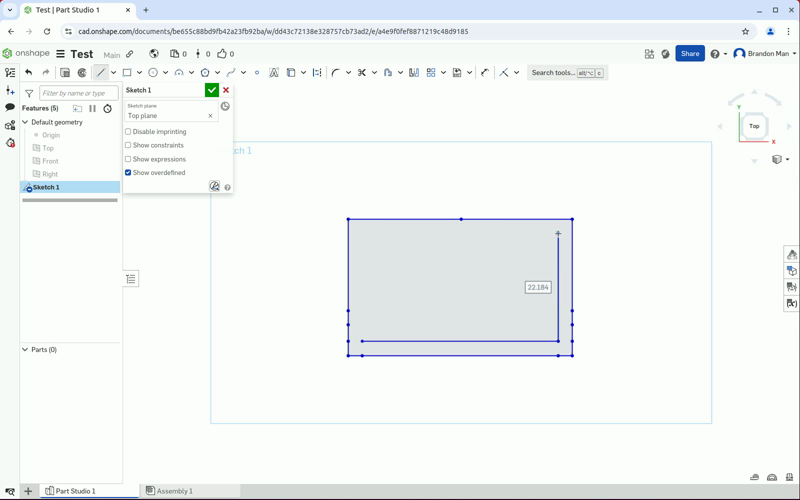
mouse_move(461, 233)
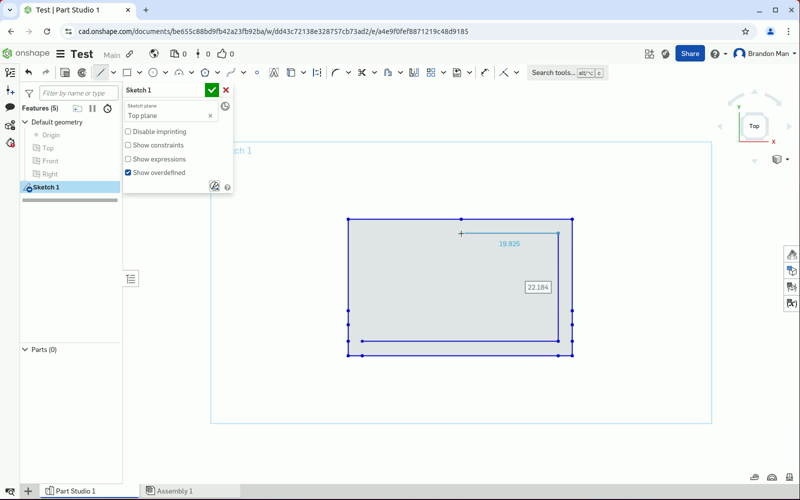
click(461, 233)
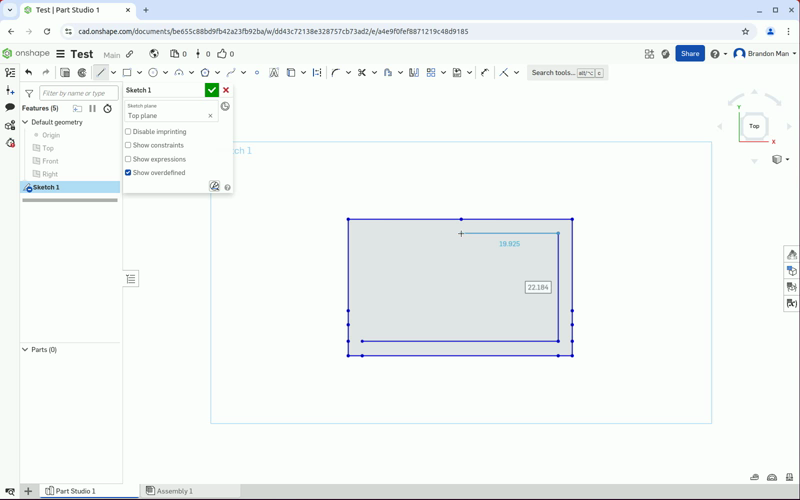
key_up(shift)
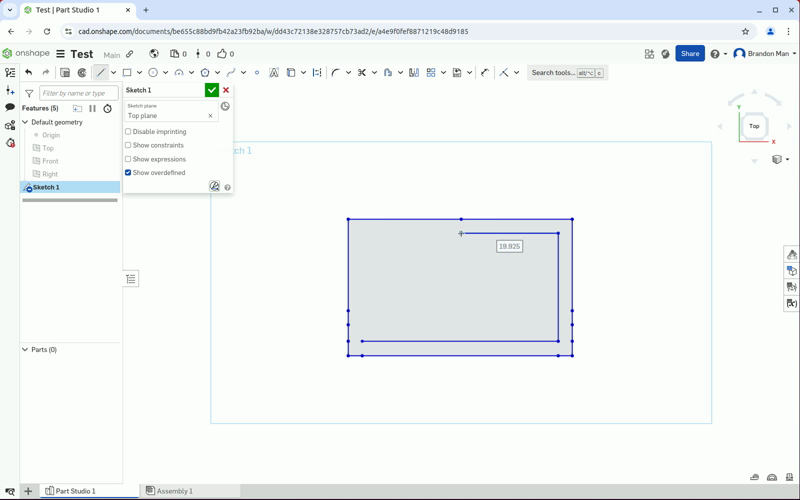
key_down(shift)
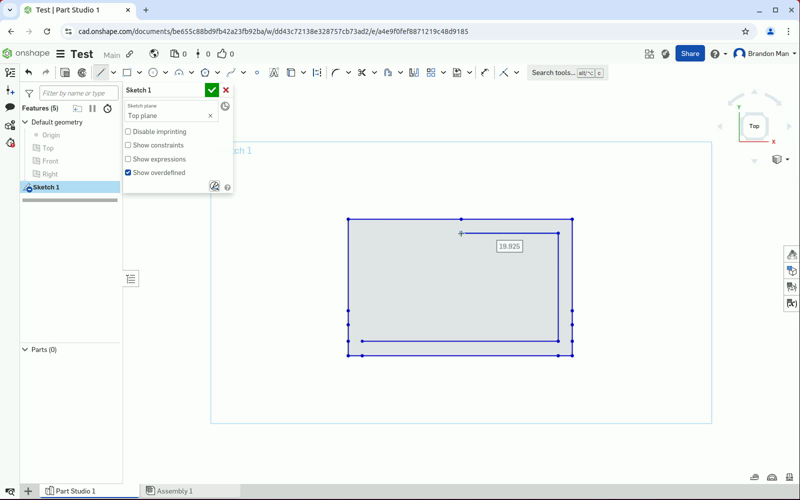
mouse_move(362, 233)
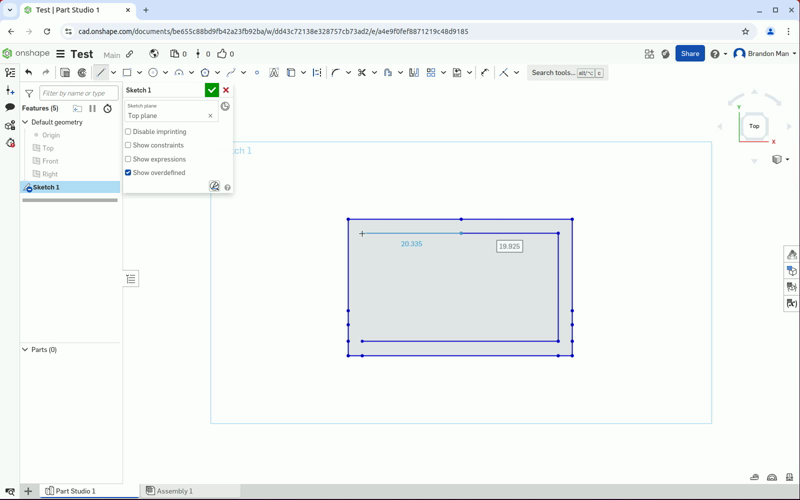
click(362, 233)
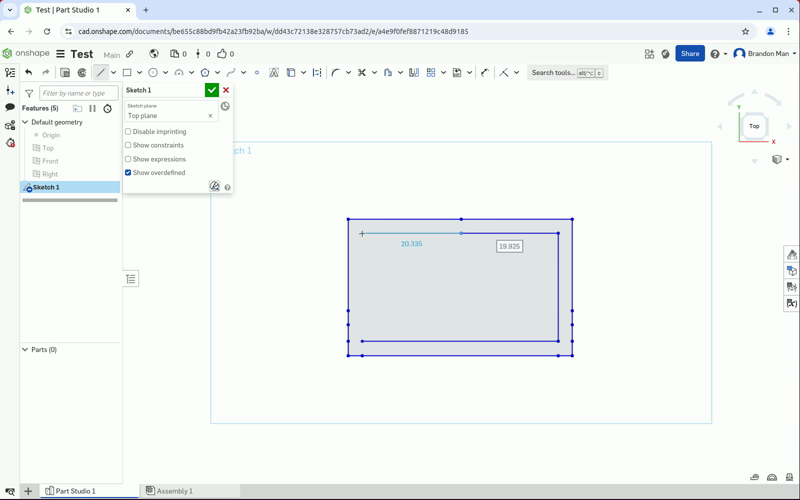
key_up(shift)
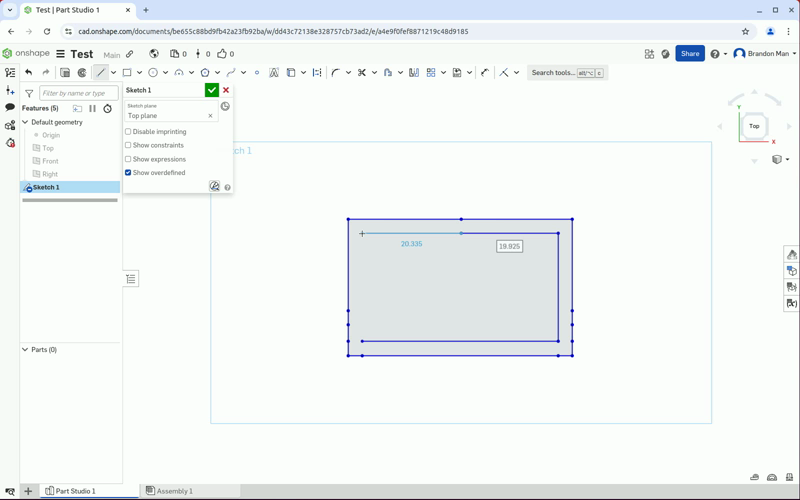
key_down(shift)
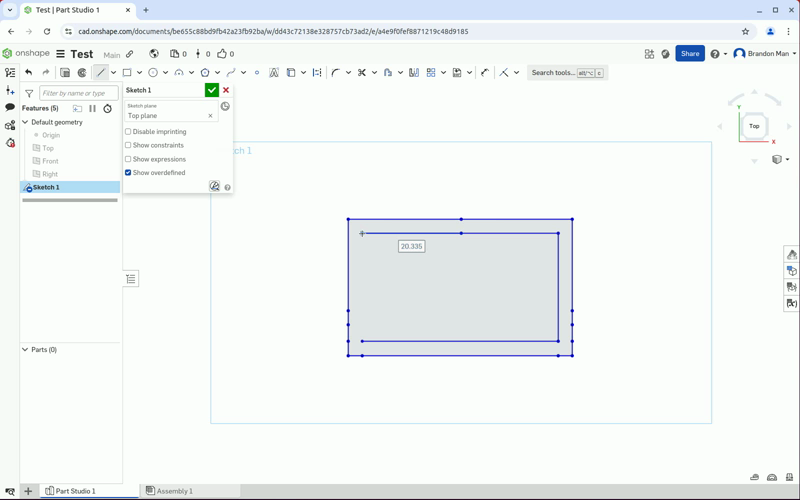
mouse_move(362, 341)
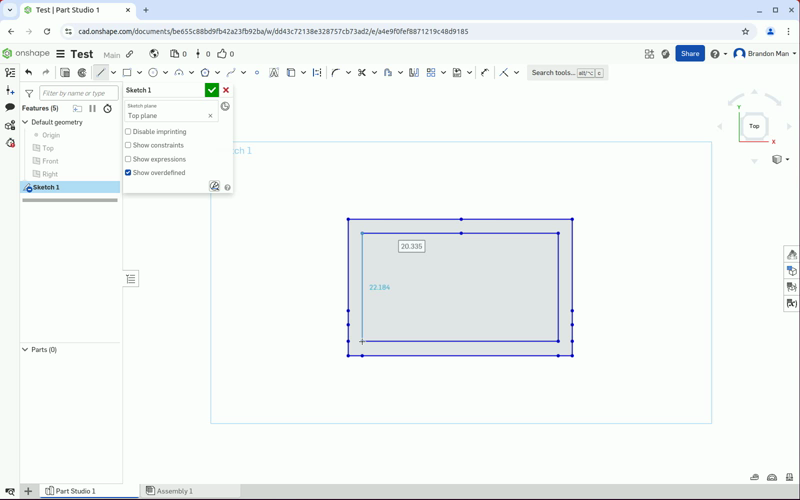
key_up(shift)
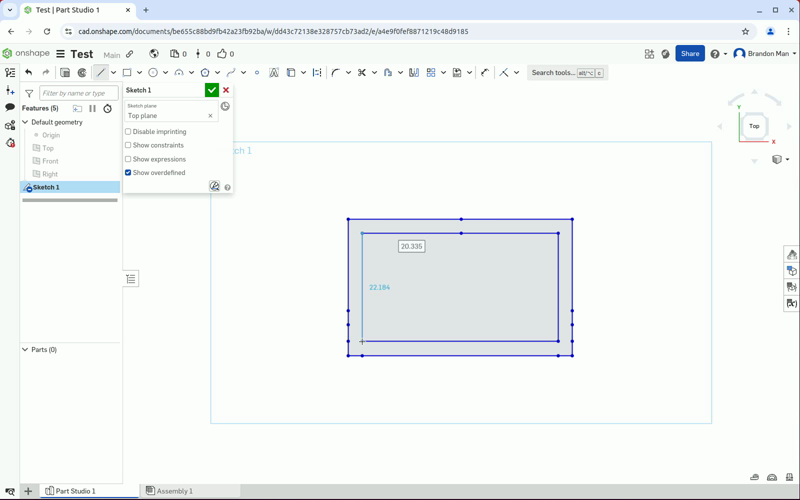
click(362, 341)
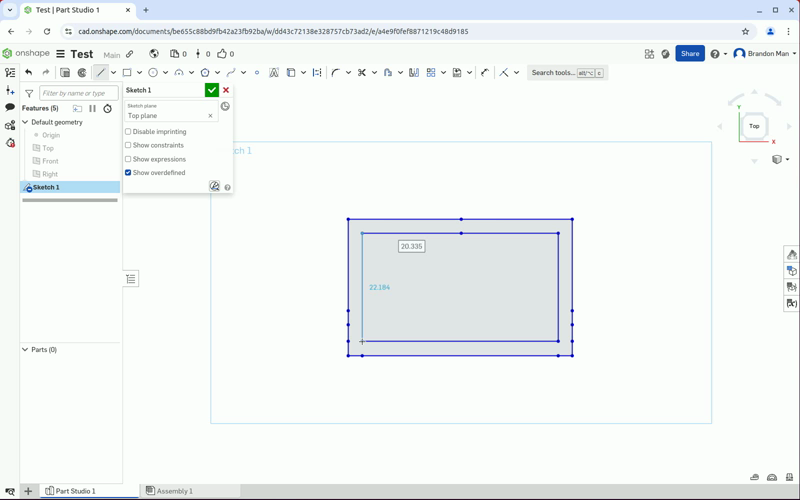
key(esc)
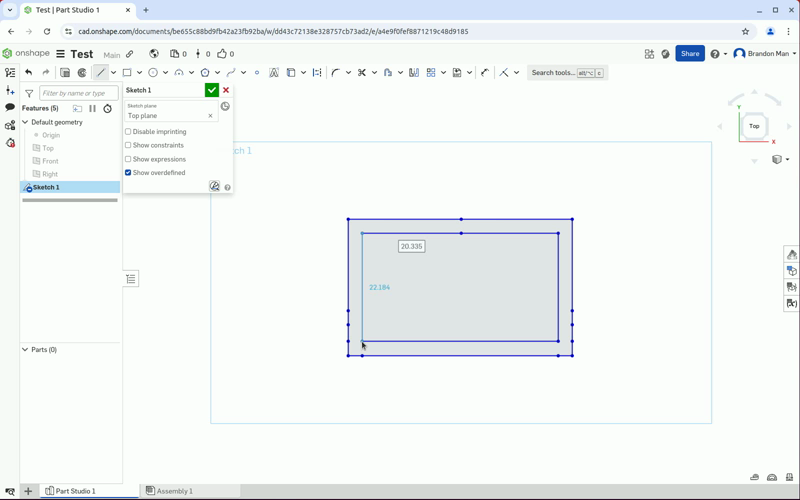
mouse_move(363, 348)
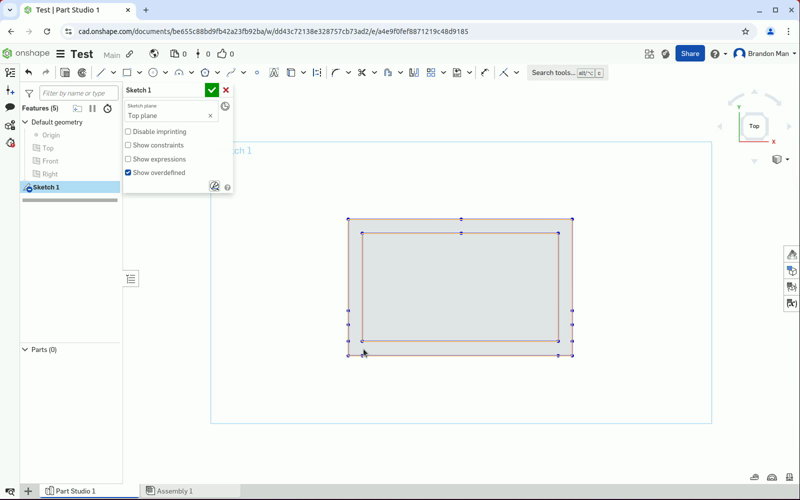
click(363, 348)
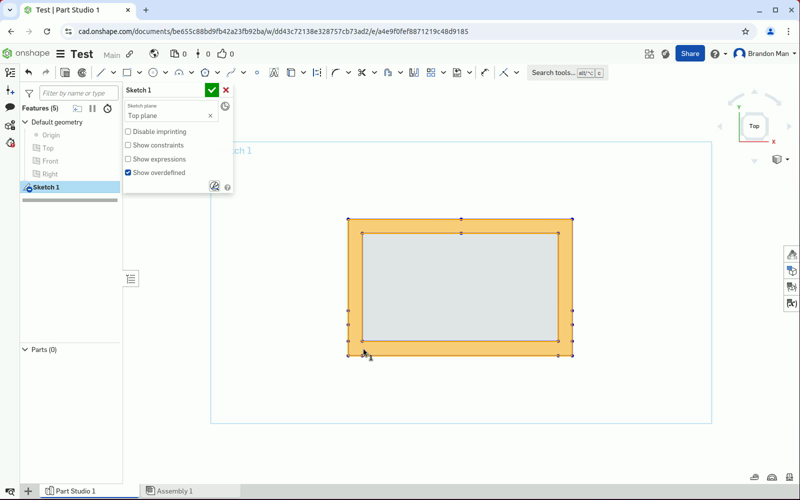
mouse_move(73, 352)
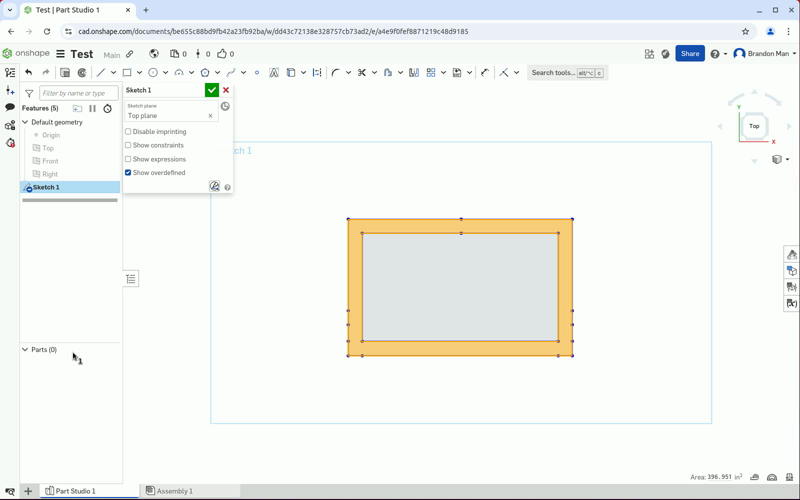
key(shift+y)
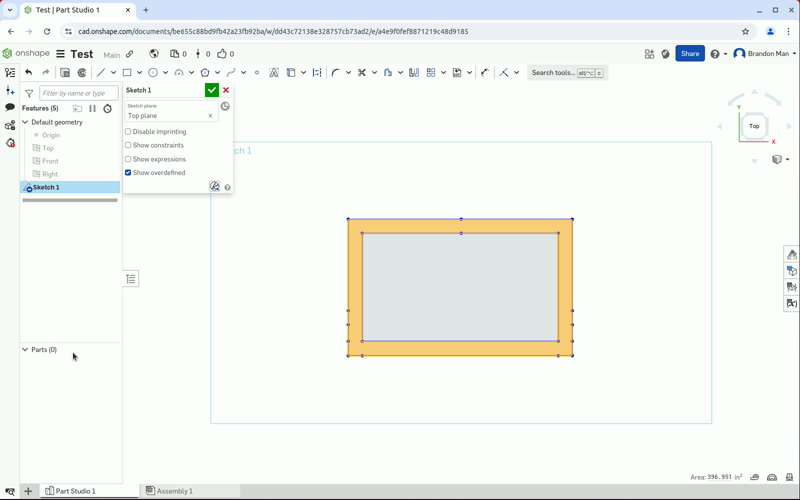
key(shift+e)
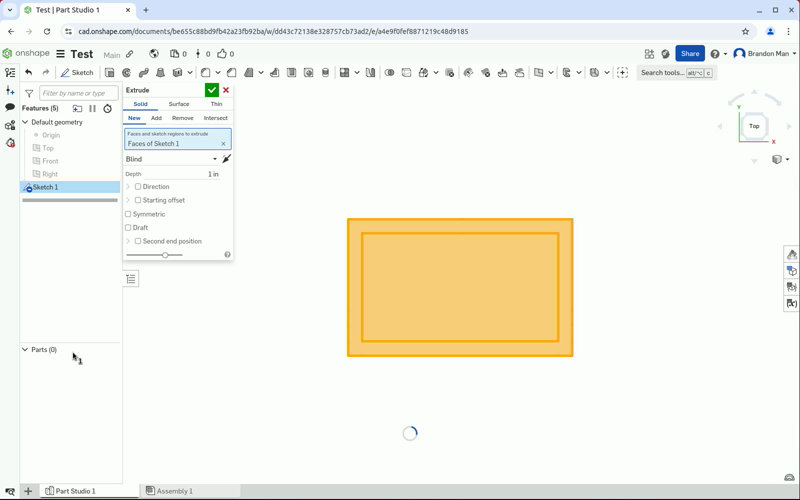
mouse_move(143, 106)
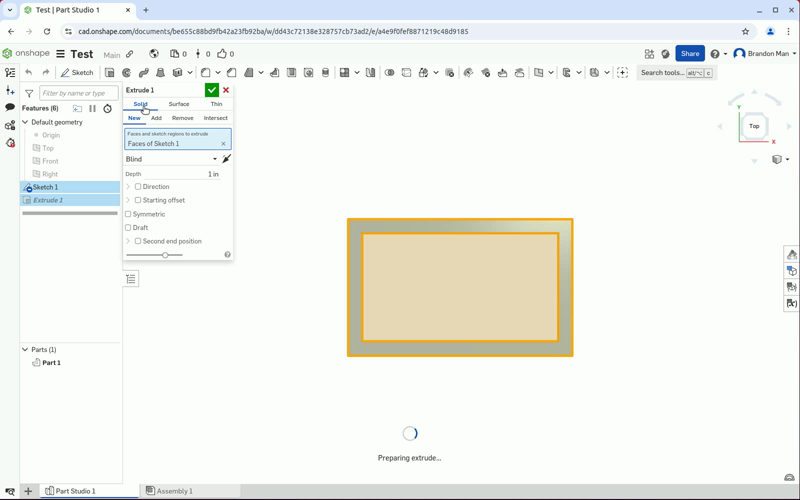
click(143, 106)
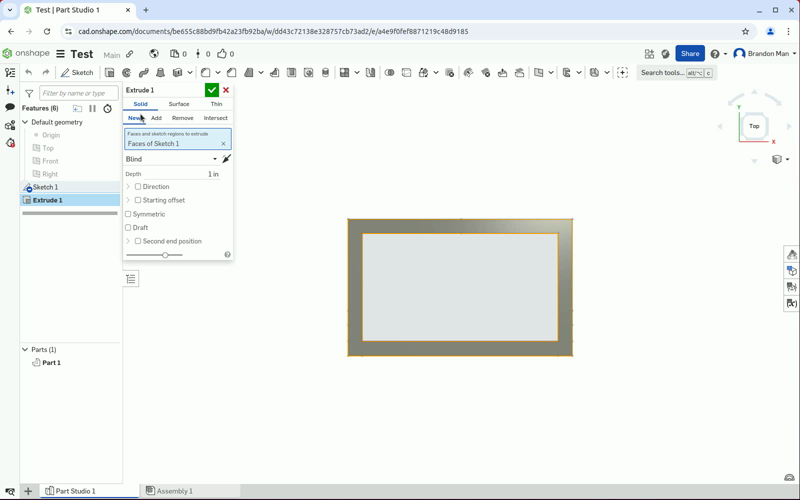
mouse_move(137, 120)
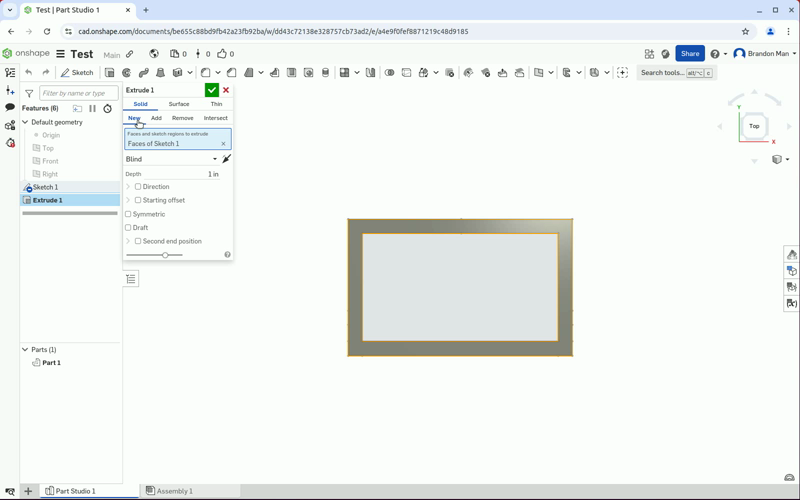
click(137, 120)
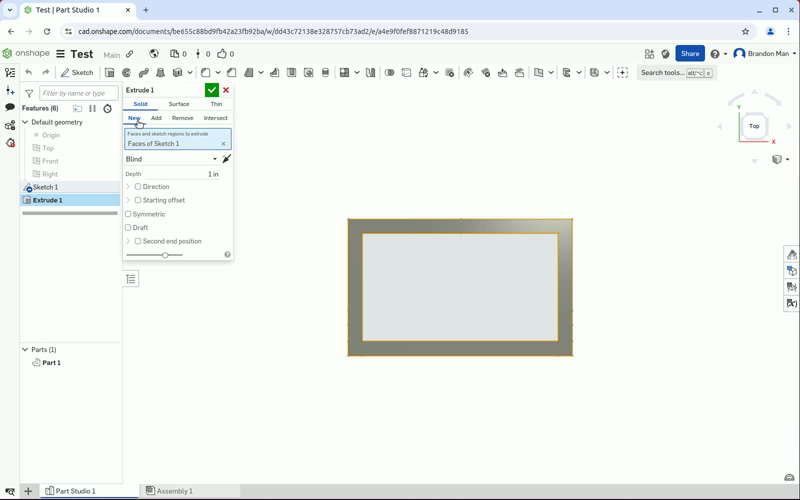
key(tab, 4)
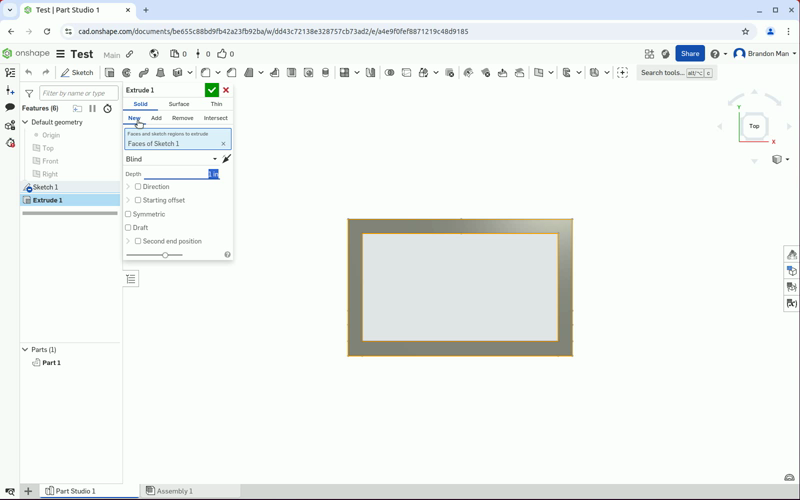
text(18.775)
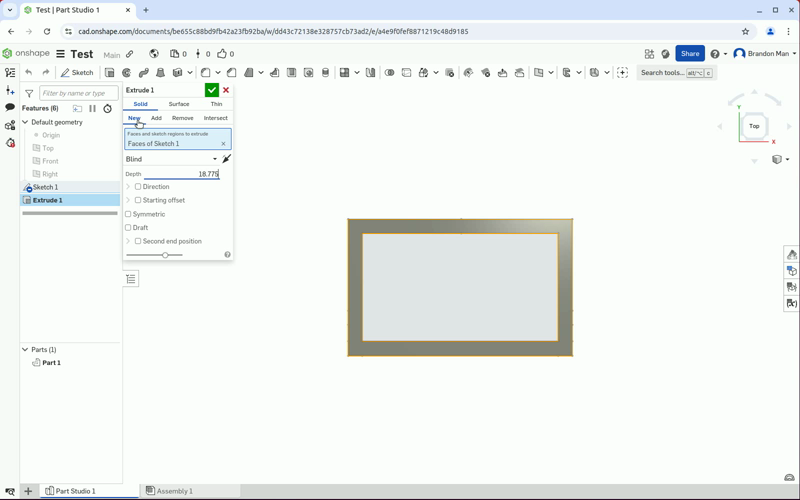
key(enter)
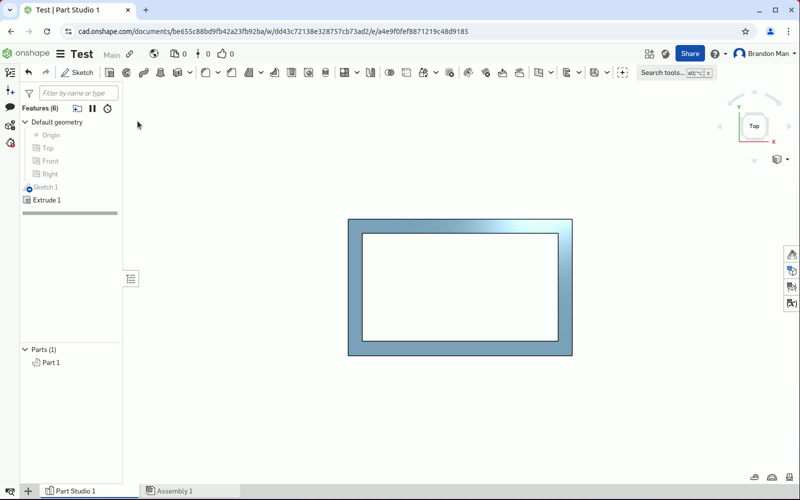
key(shift+h)
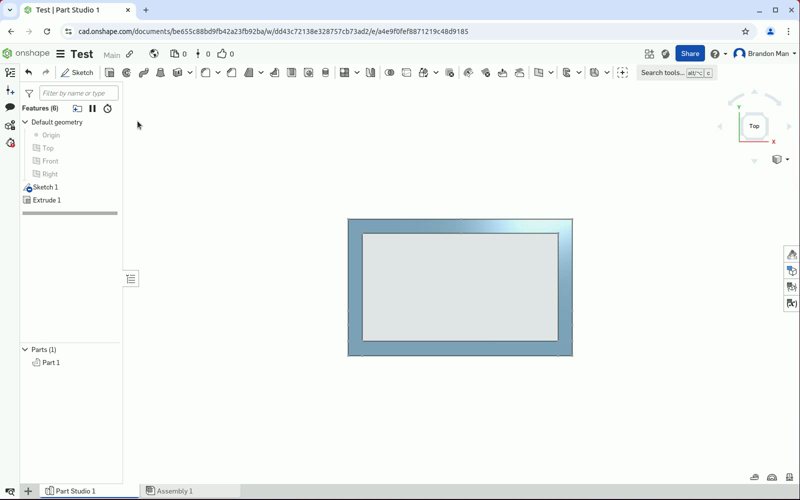
key(shift+h)
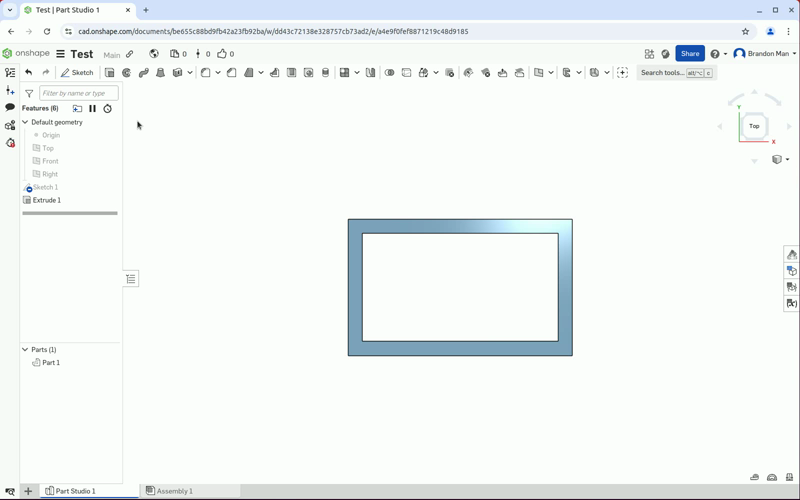
mouse_move(73, 189)
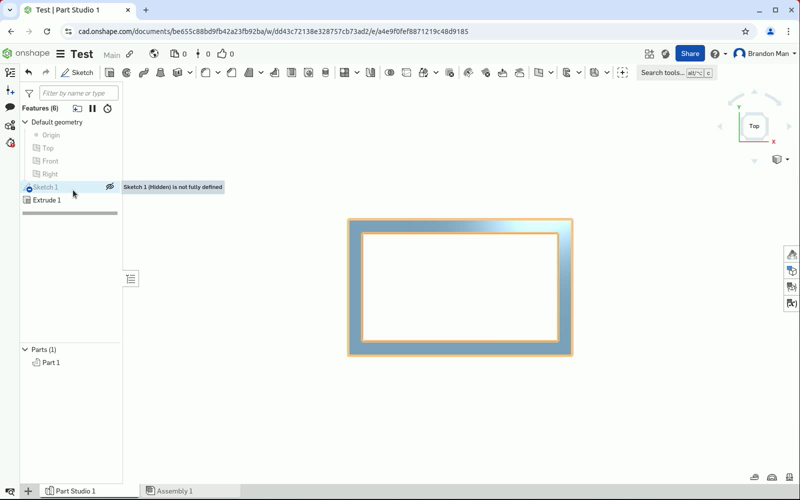
click(73, 189)
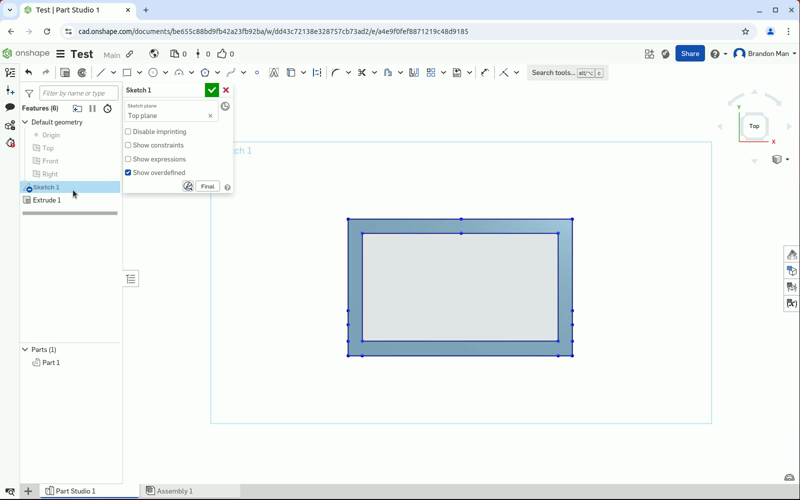
mouse_move(229, 92)
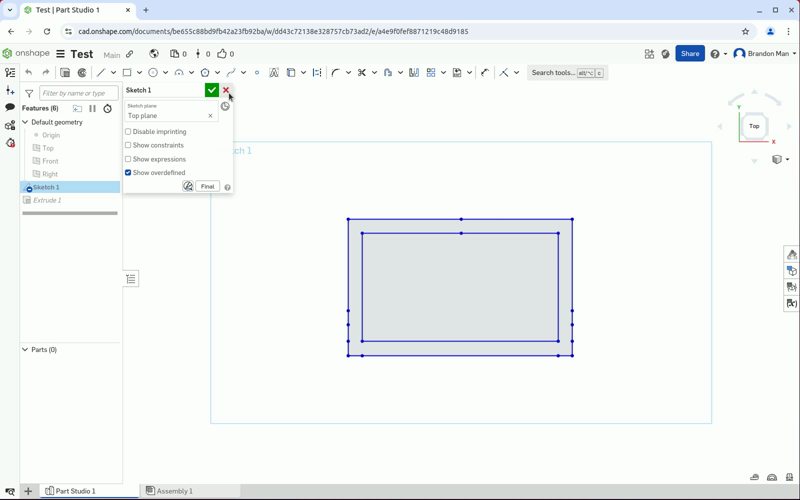
click(229, 92)
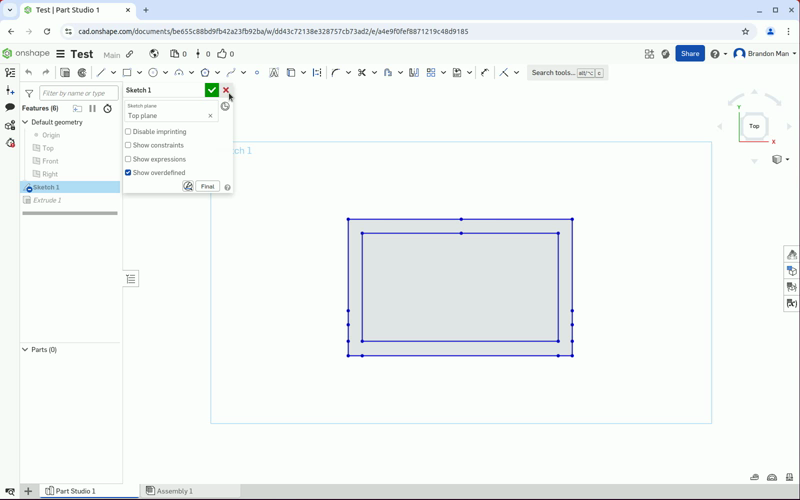
key(shift+s)
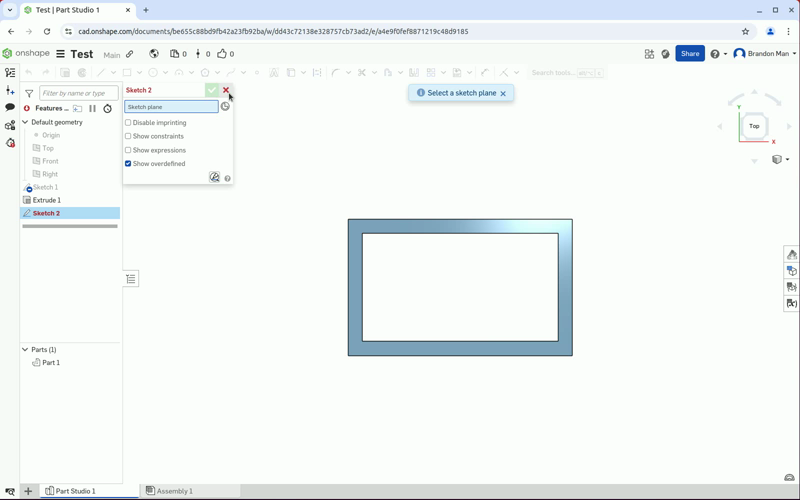
mouse_move(73, 150)
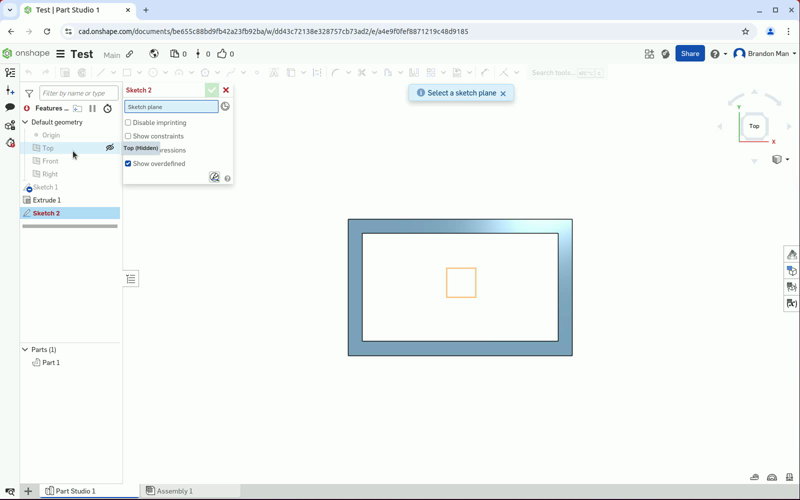
click(73, 150)
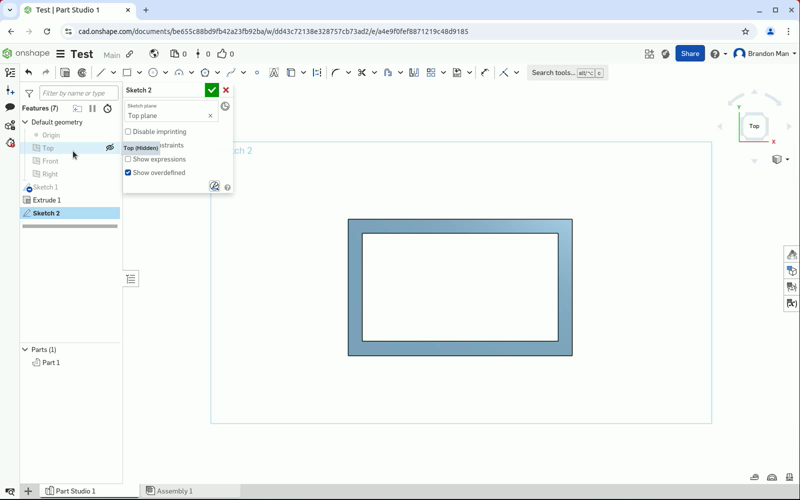
mouse_move(73, 352)
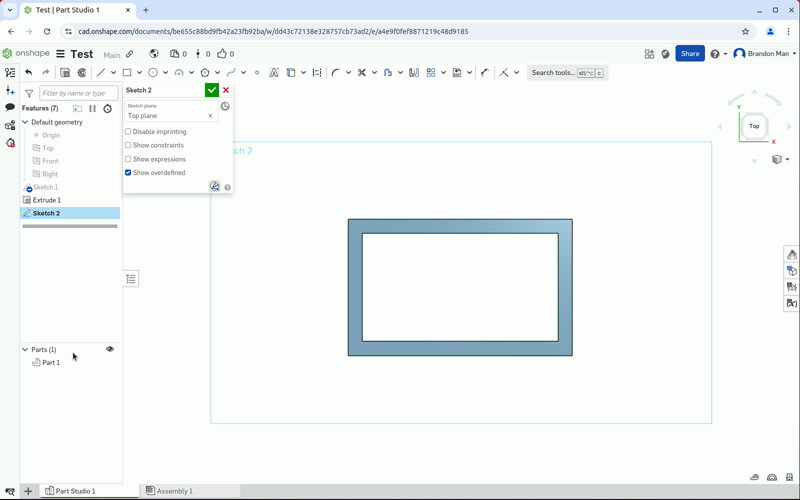
key(y)
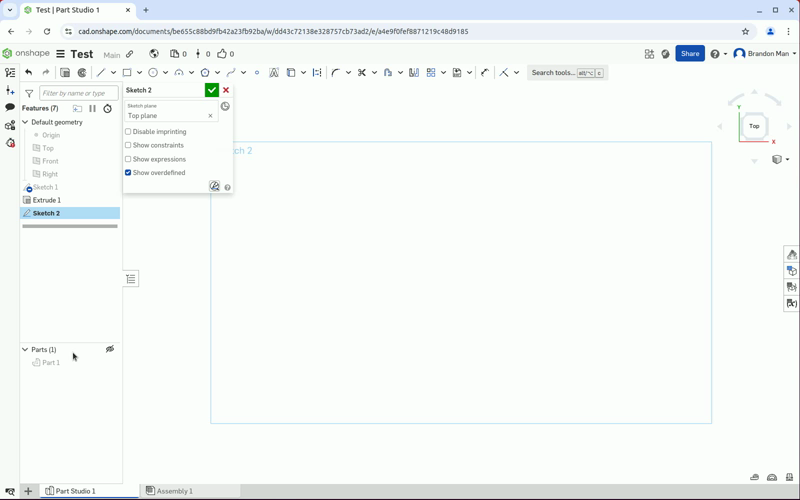
key(l)
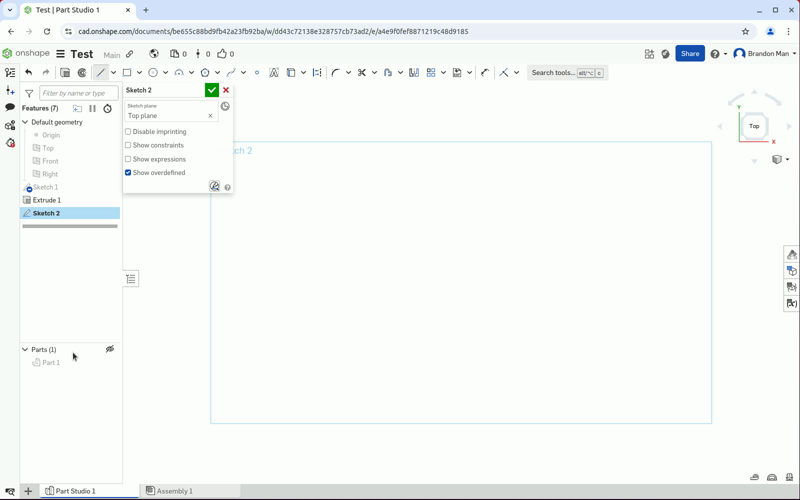
key_down(shift)
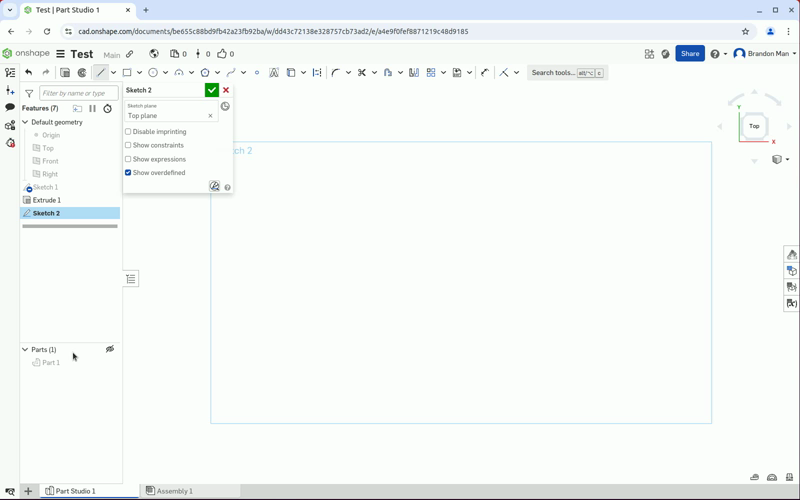
mouse_move(362, 342)
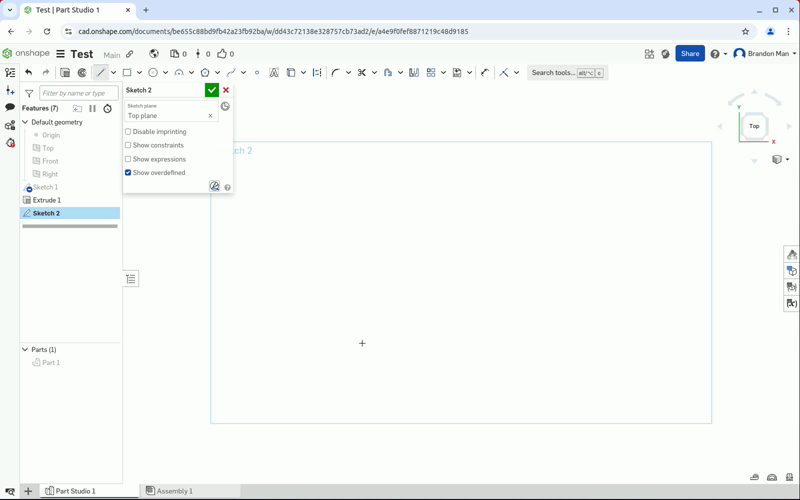
click(362, 342)
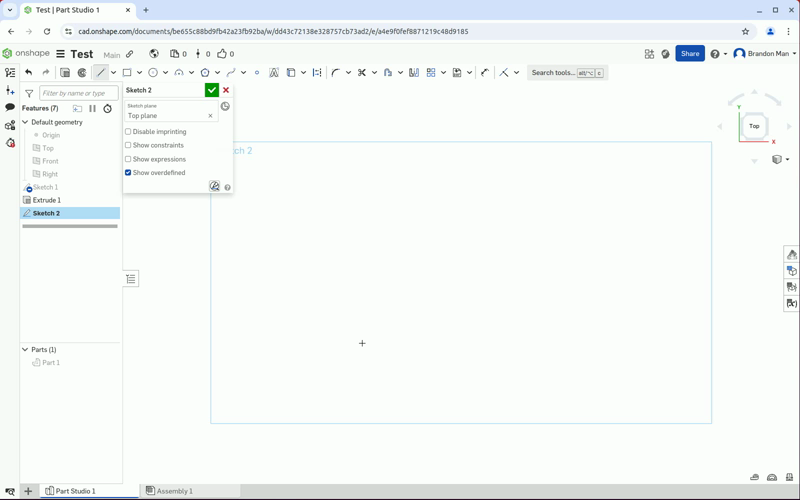
key_up(shift)
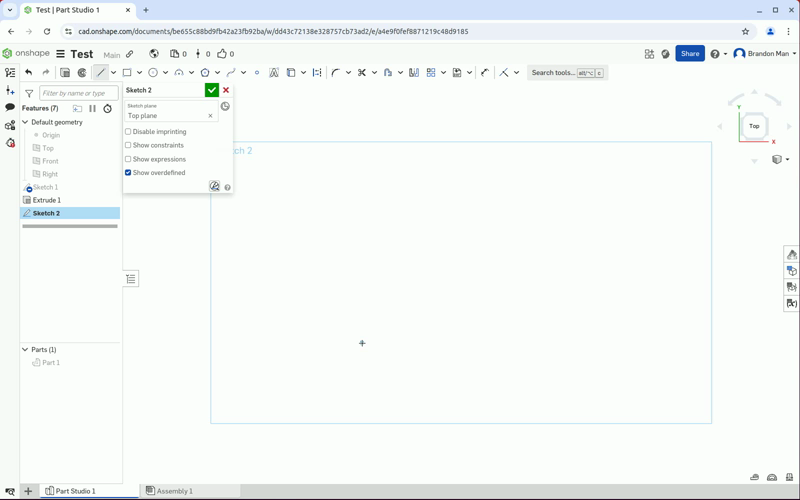
key_down(shift)
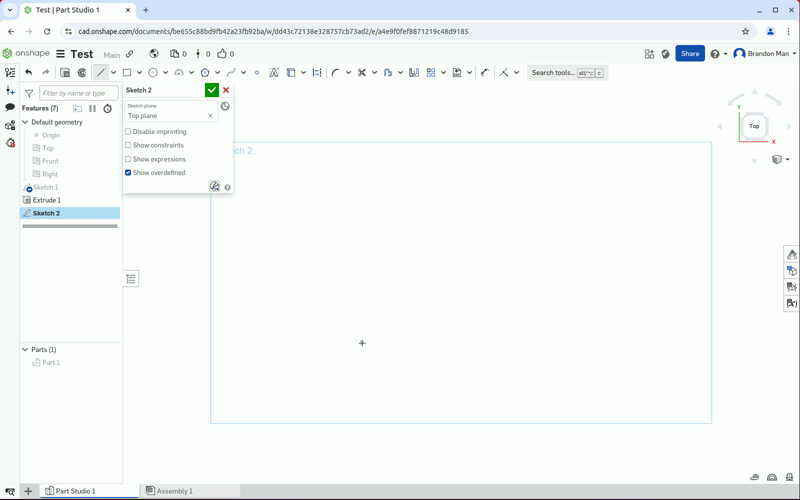
mouse_move(559, 342)
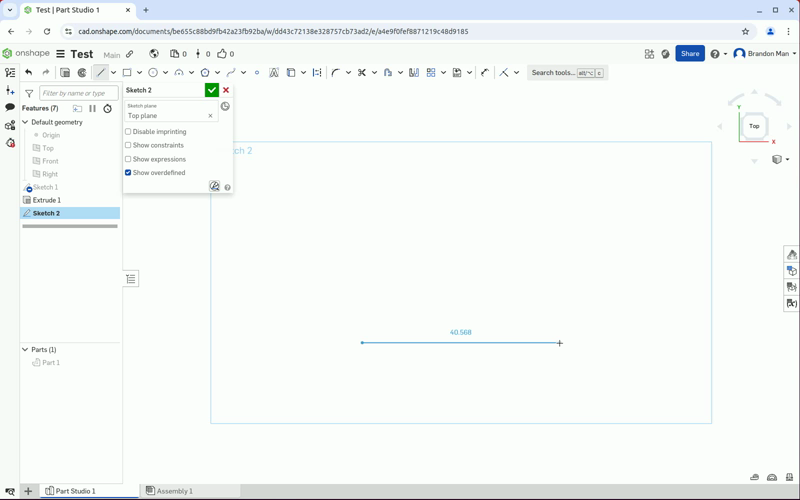
click(559, 342)
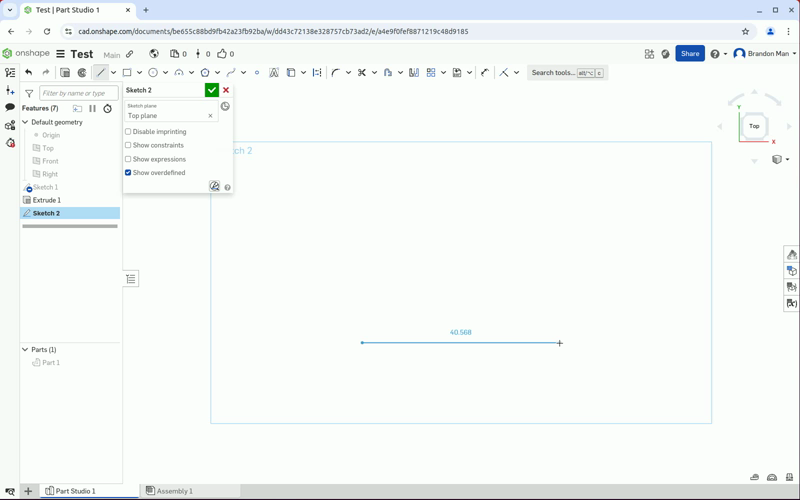
key_up(shift)
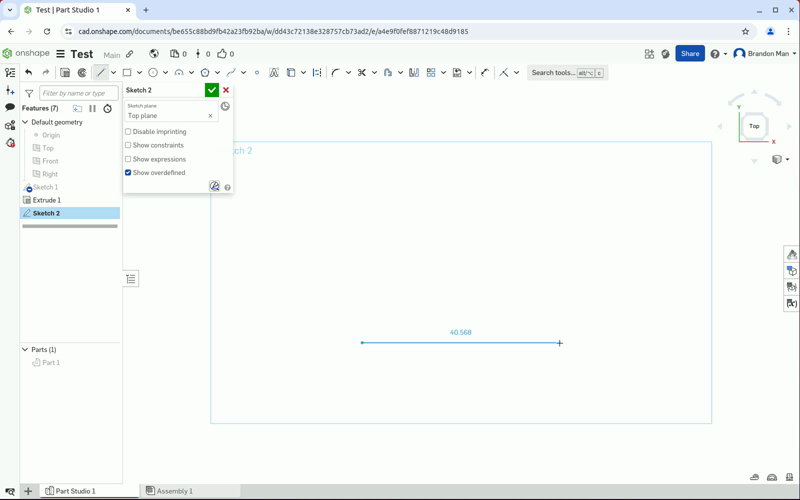
key_down(shift)
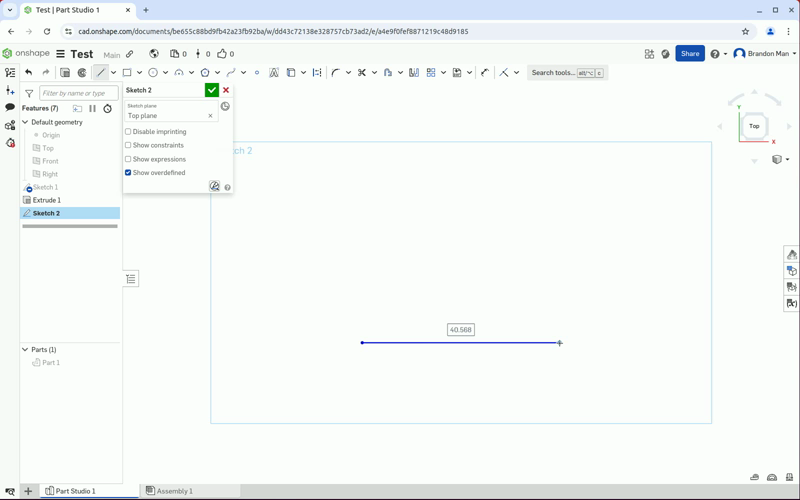
mouse_move(559, 232)
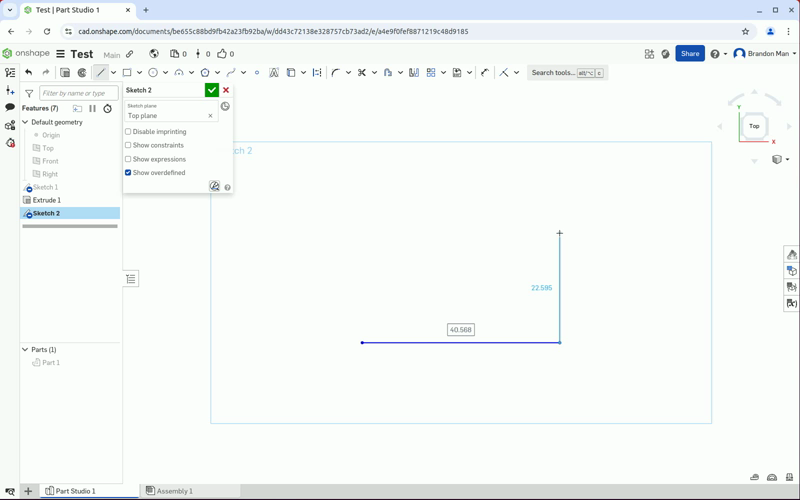
click(559, 232)
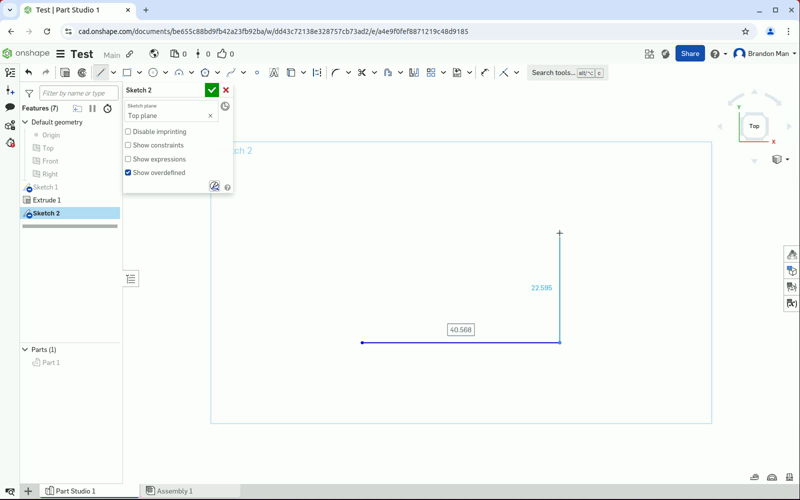
key_up(shift)
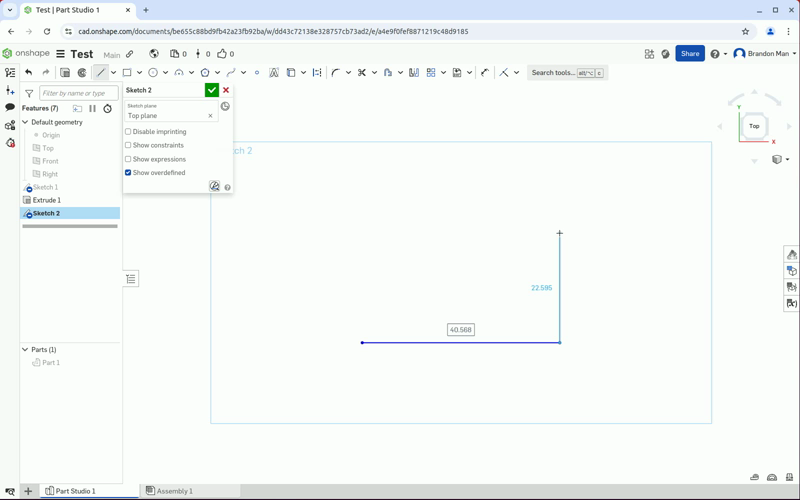
key_down(shift)
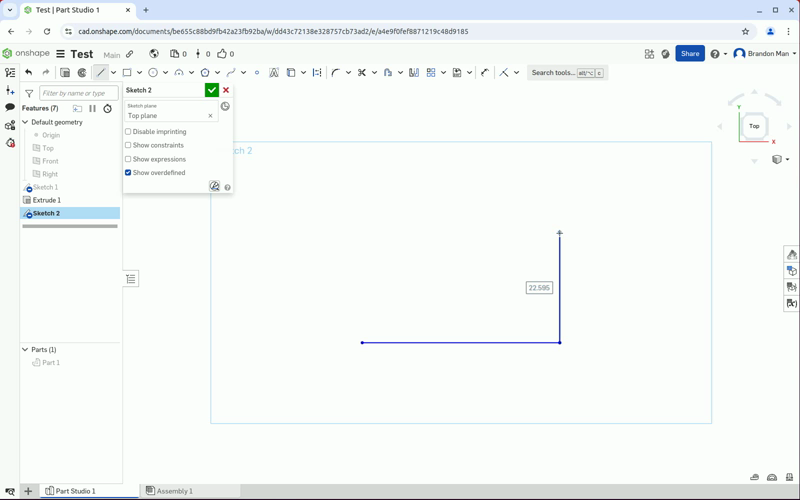
mouse_move(461, 232)
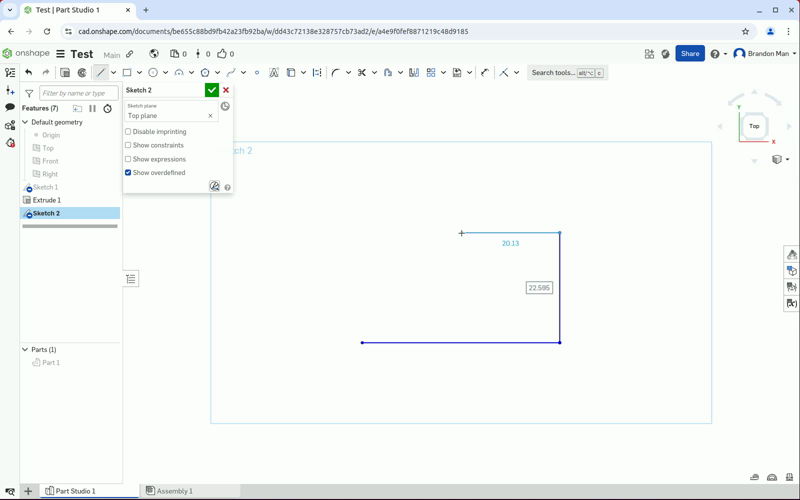
click(461, 232)
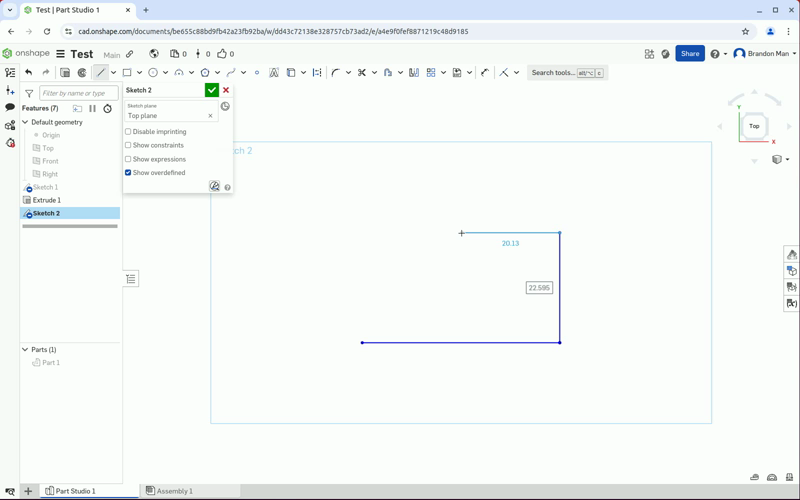
key_up(shift)
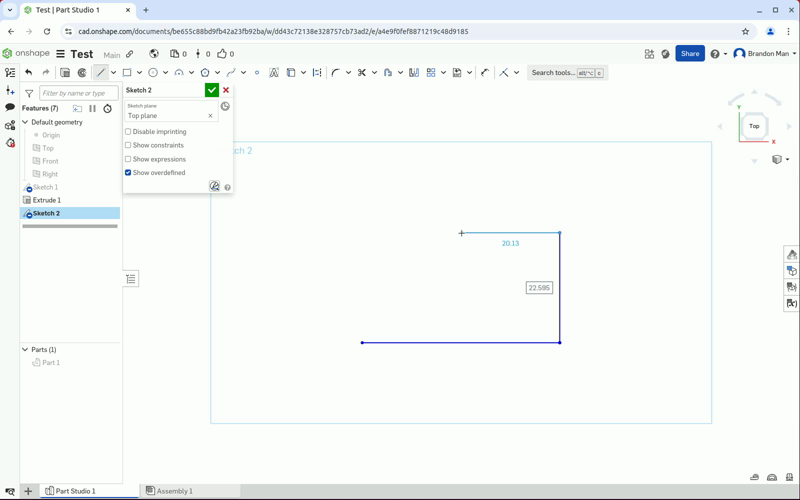
key_down(shift)
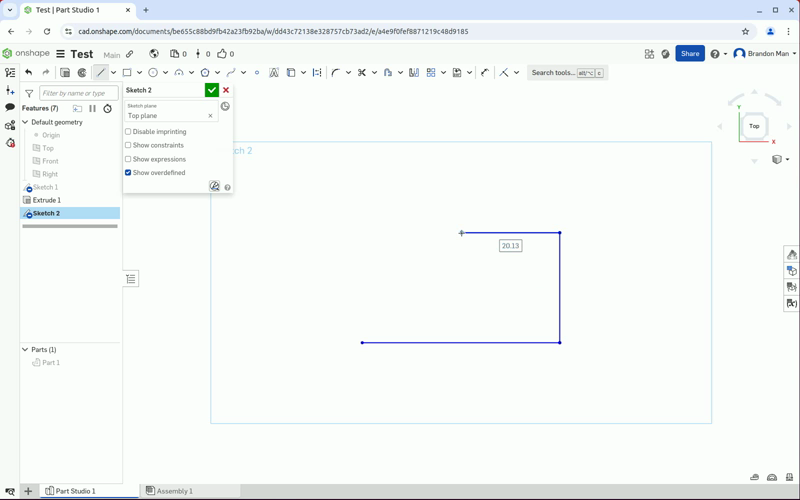
mouse_move(362, 232)
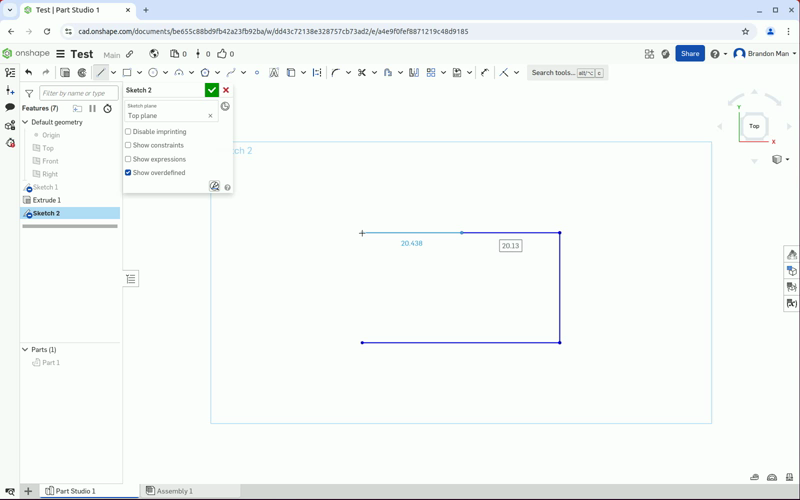
click(362, 232)
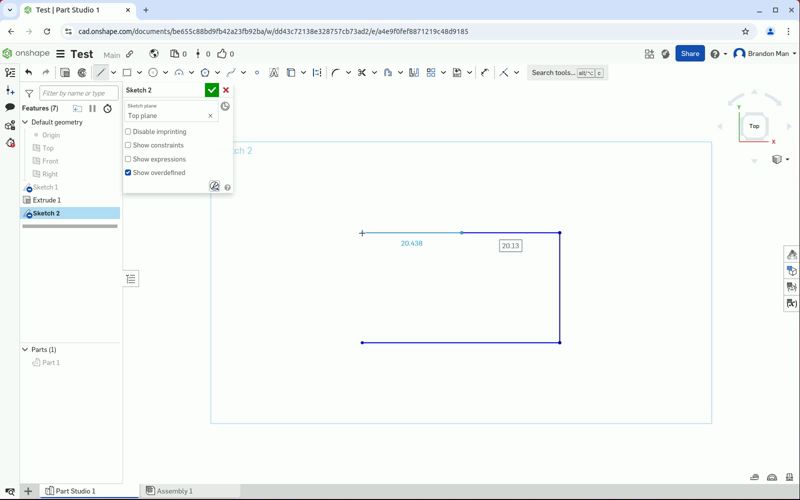
key_up(shift)
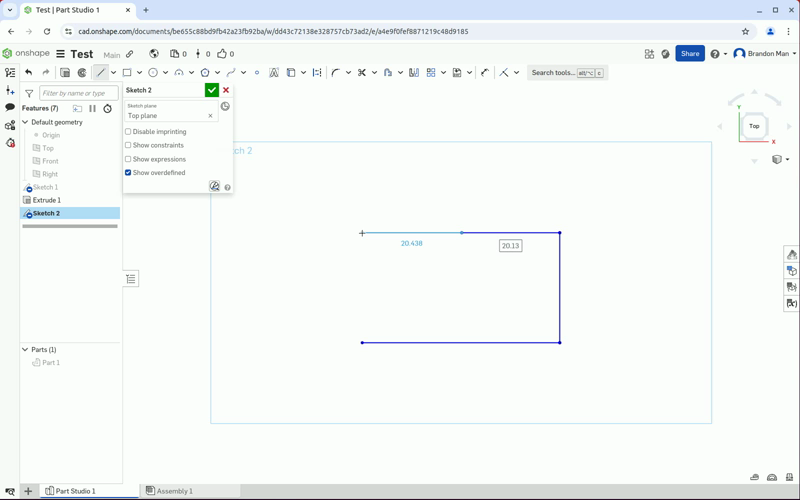
key_down(shift)
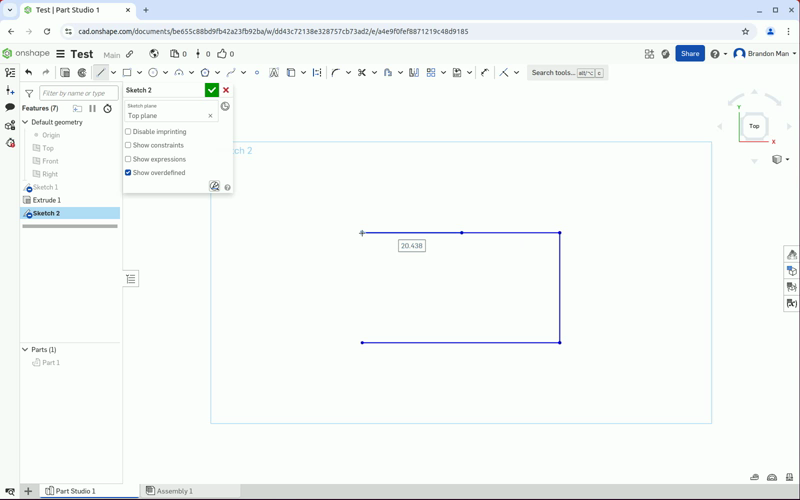
mouse_move(362, 342)
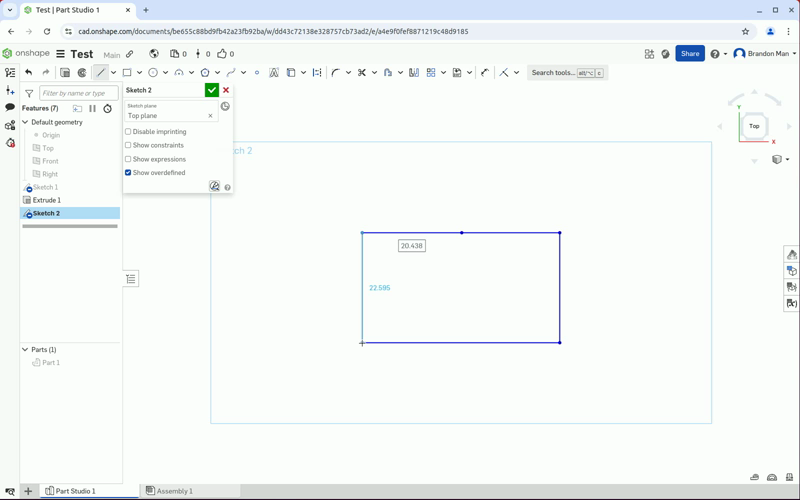
key_up(shift)
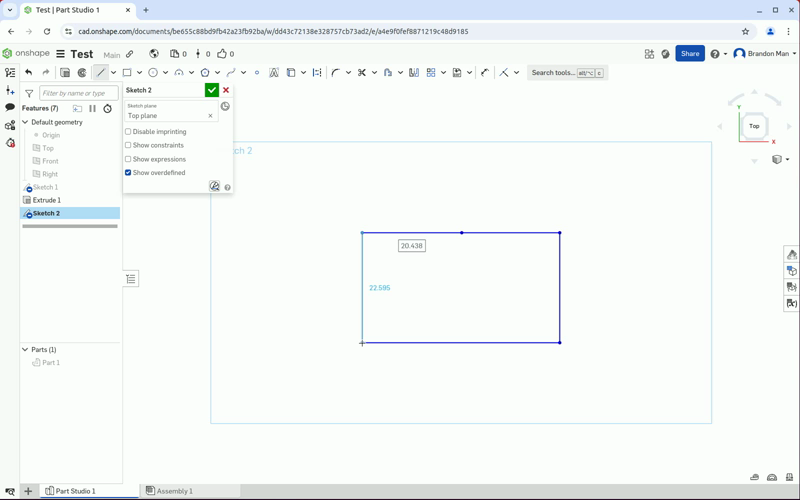
click(362, 342)
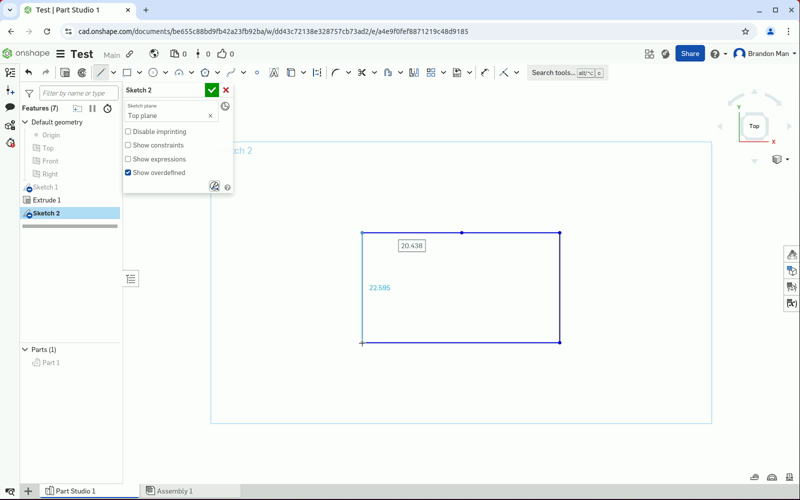
key(esc)
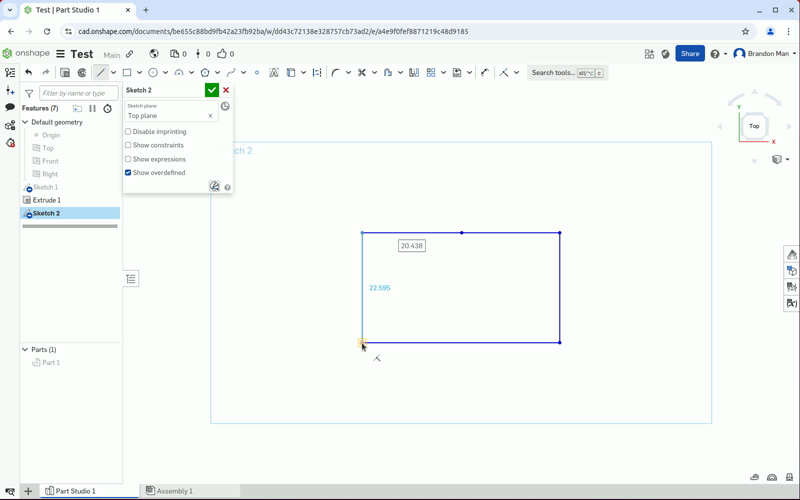
mouse_move(533, 277)
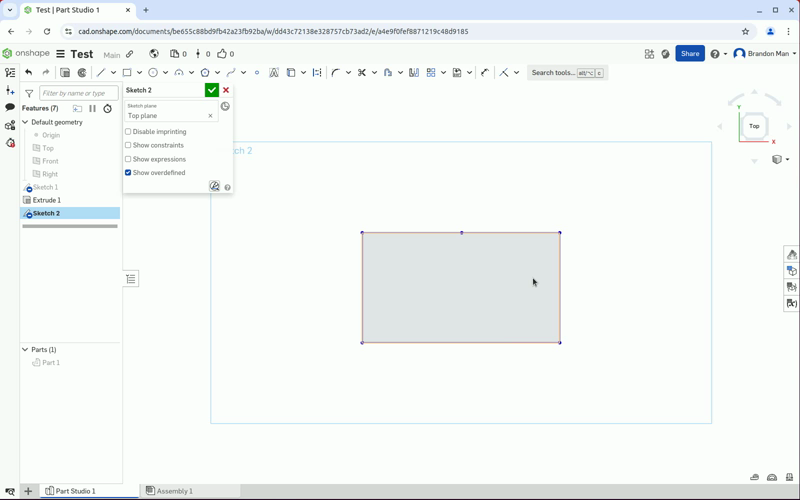
click(533, 277)
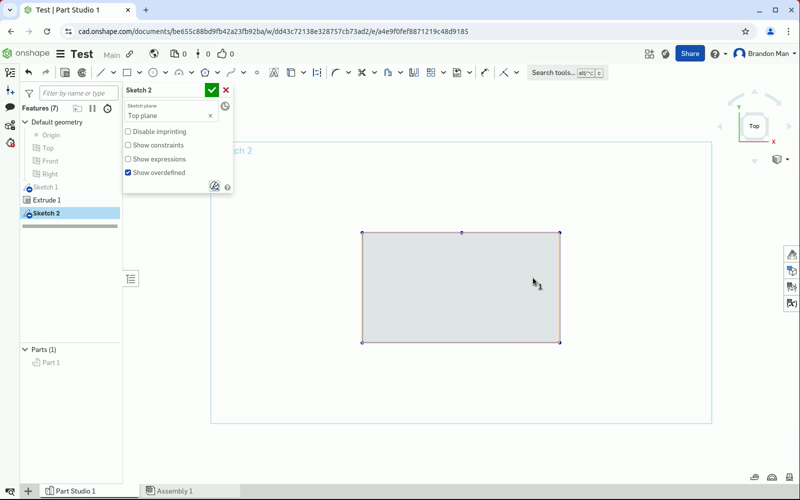
mouse_move(73, 352)
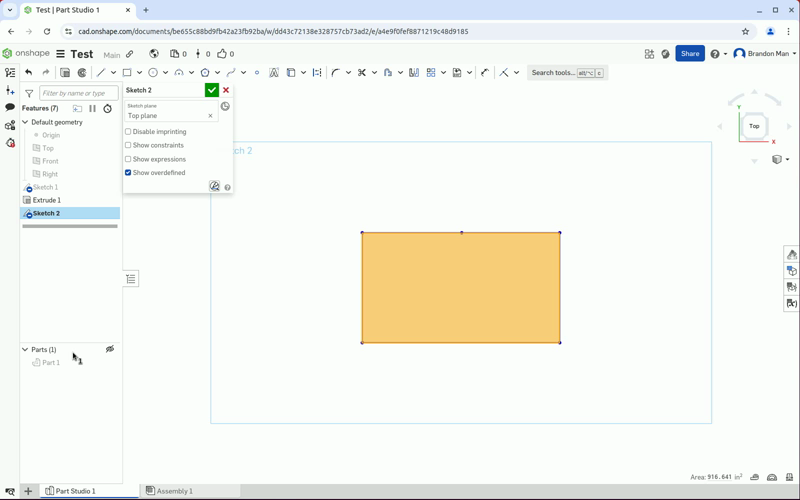
key(shift+y)
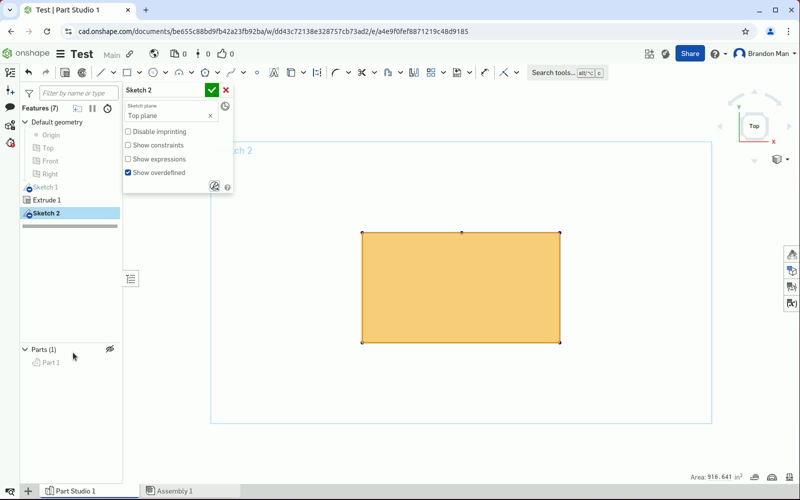
key(shift+e)
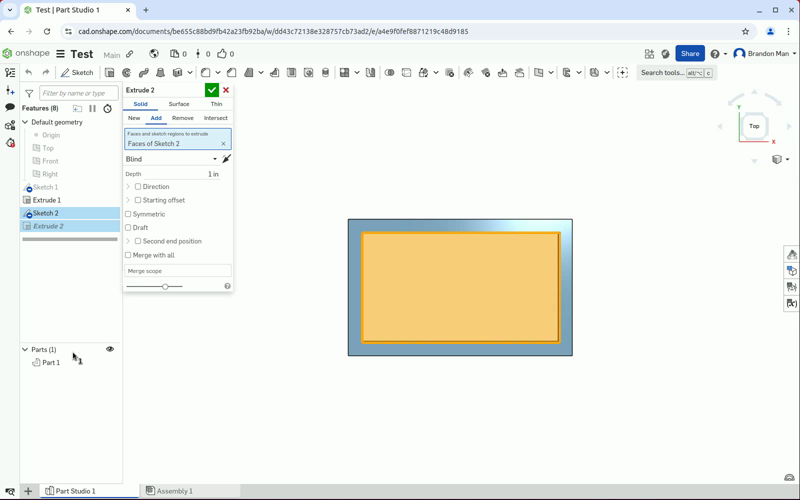
mouse_move(143, 106)
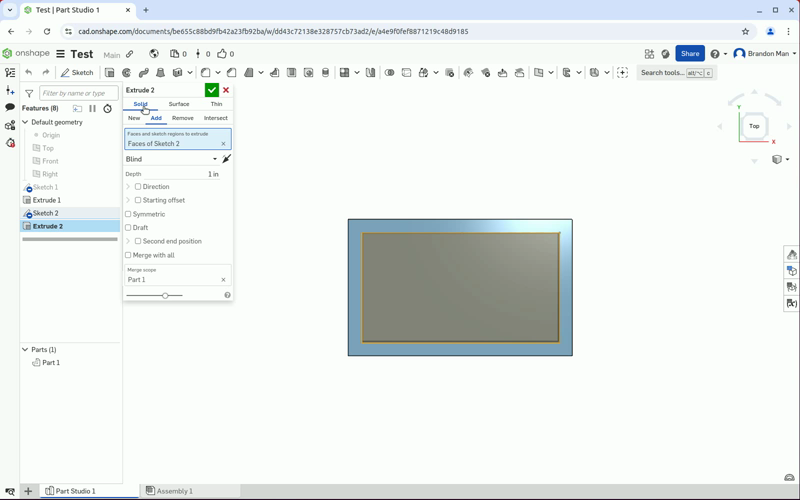
click(143, 106)
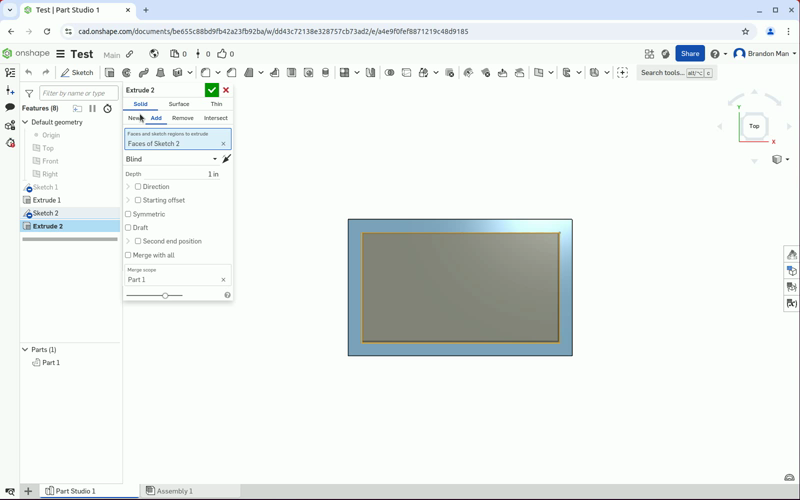
mouse_move(137, 120)
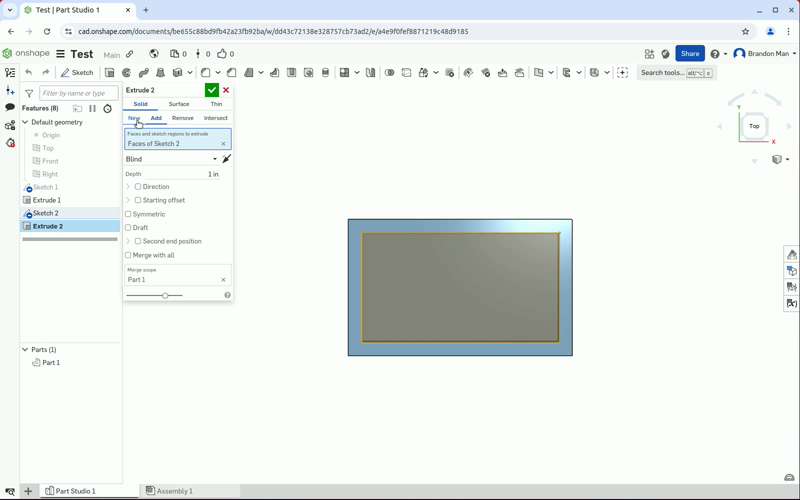
click(137, 120)
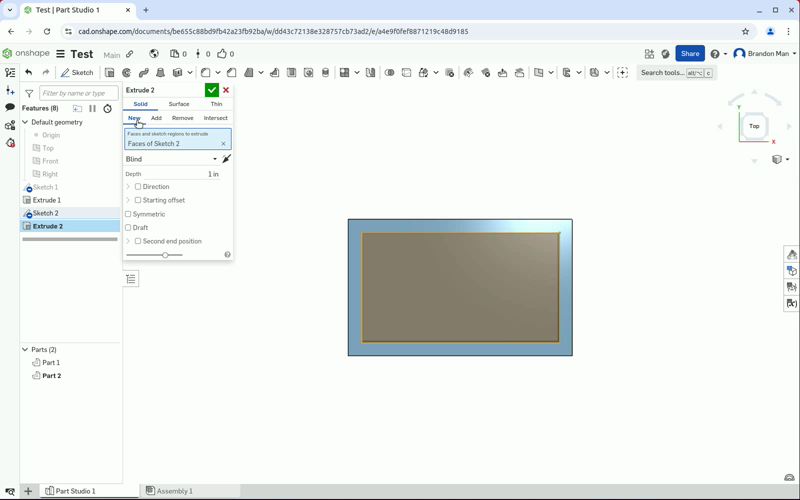
key(tab, 4)
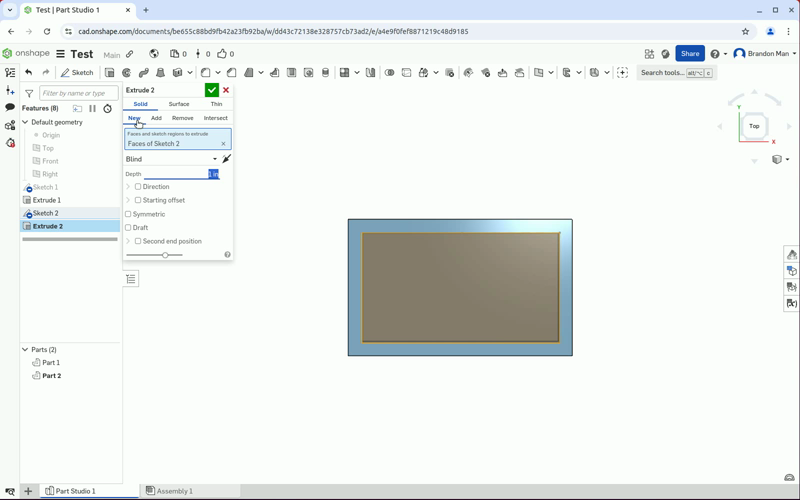
text(2.889)
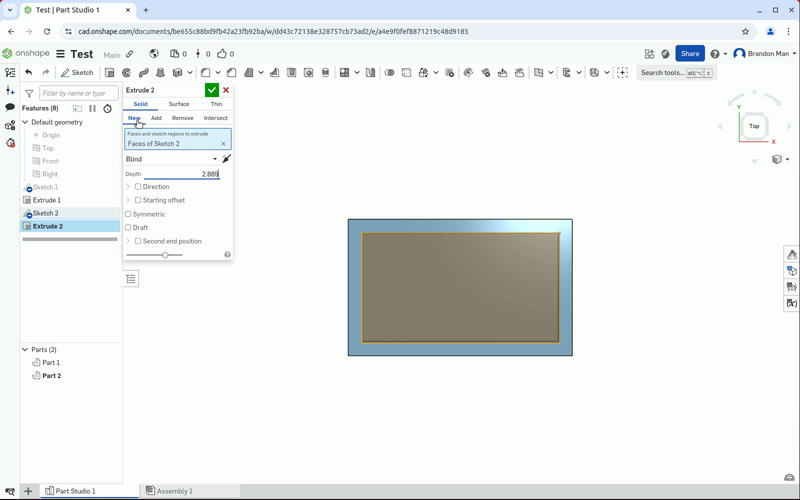
key(enter)
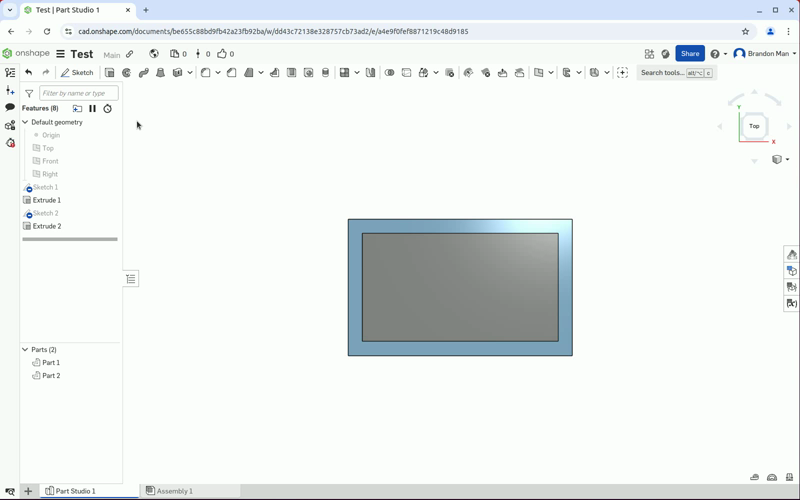
key(shift+h)
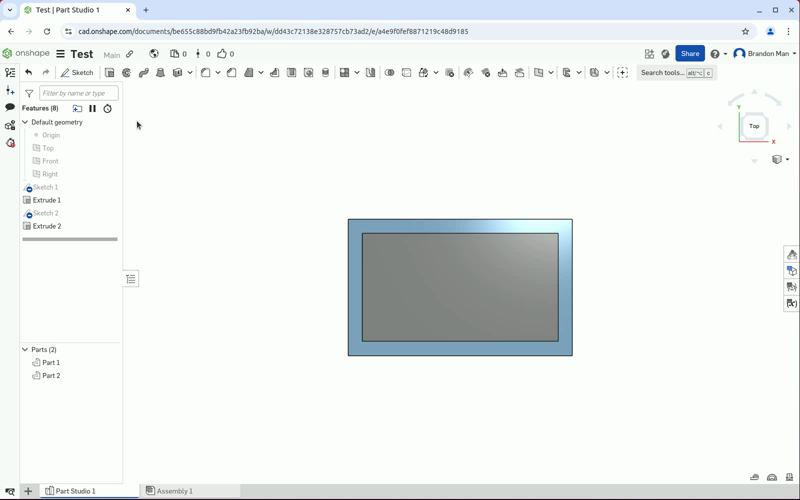
key(shift+h)
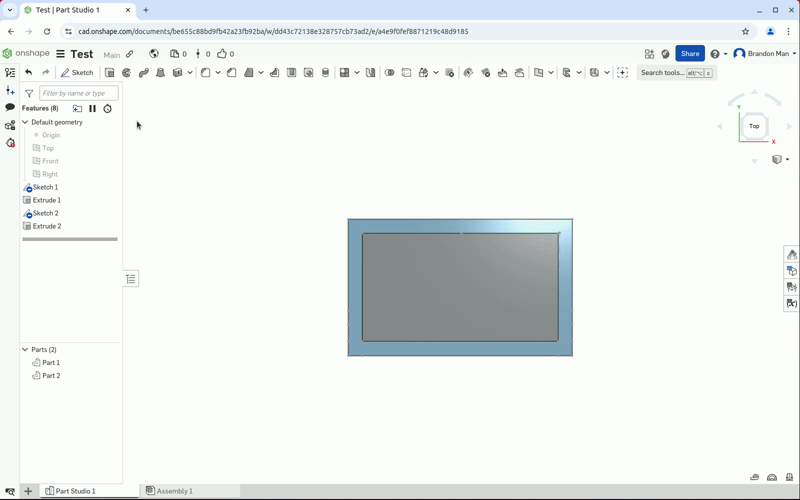
key(shift+7)
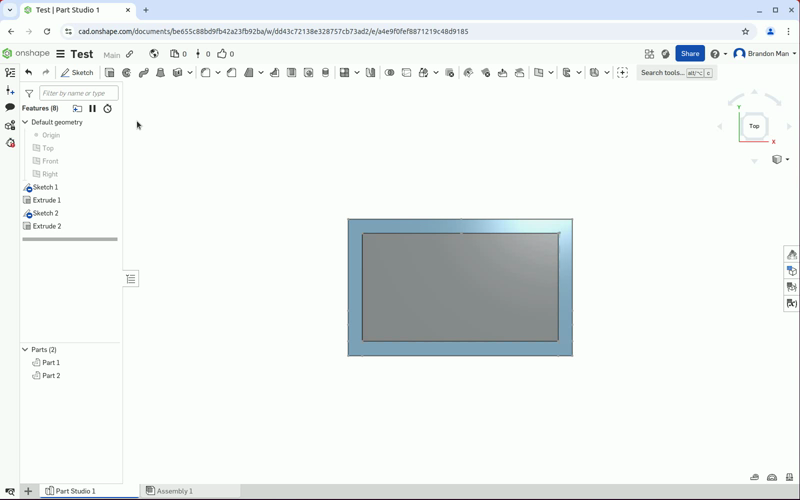
key(up, 3)
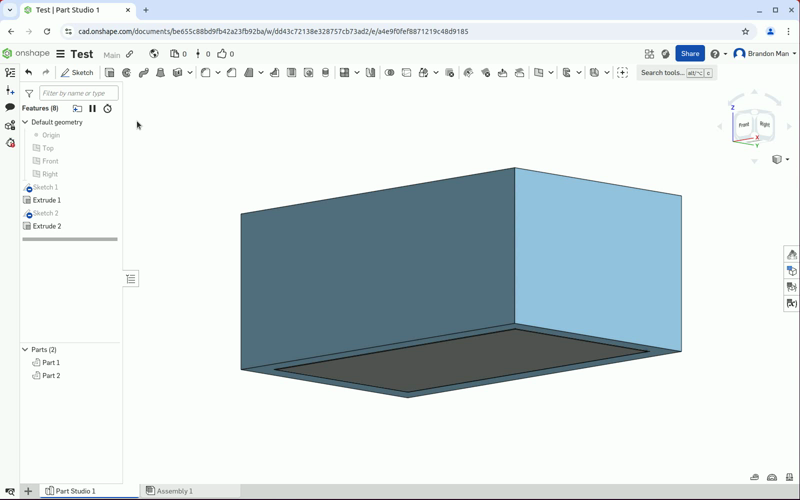
key(left, 3)
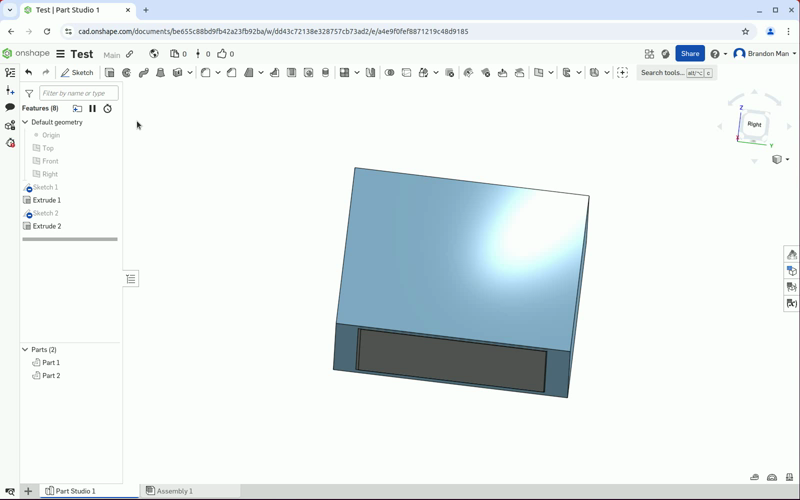
key(right, 3)
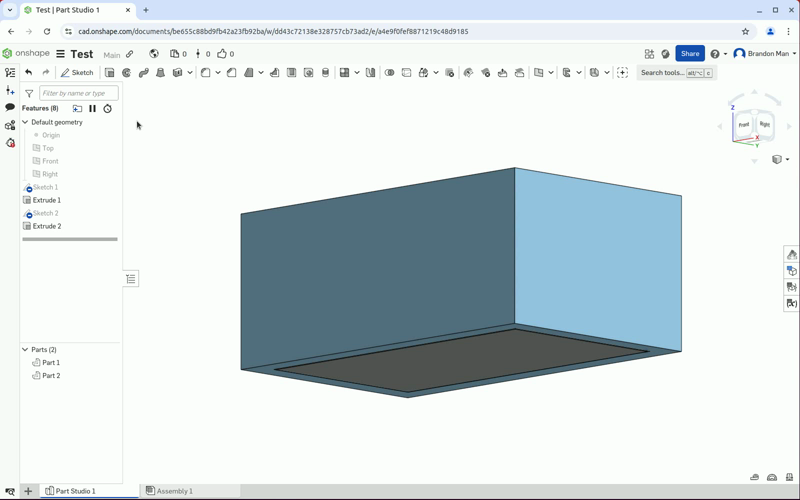
key(down, 3)
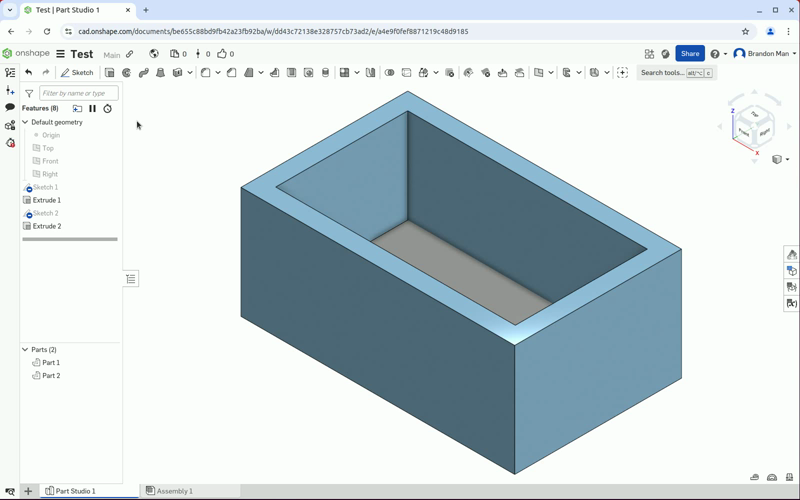
mouse_move(73, 189)
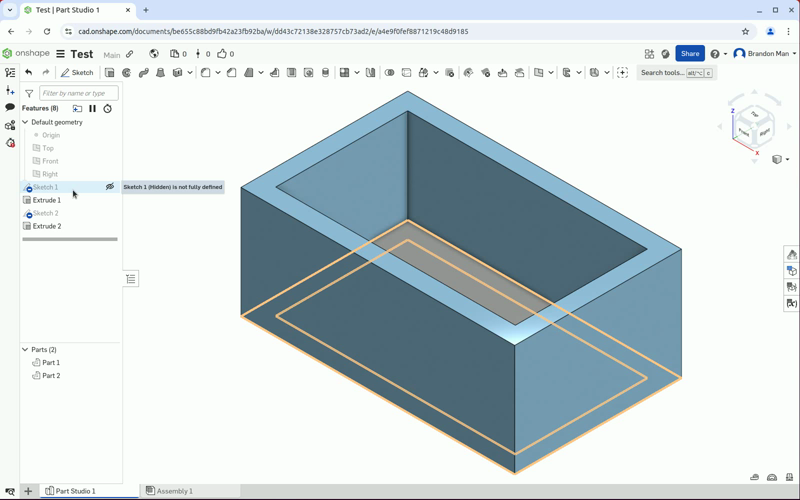
click(73, 189)